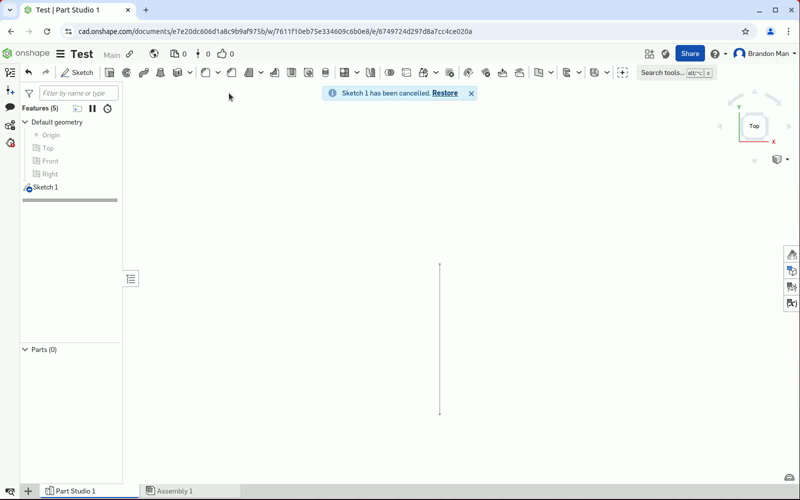
key(shift+h)
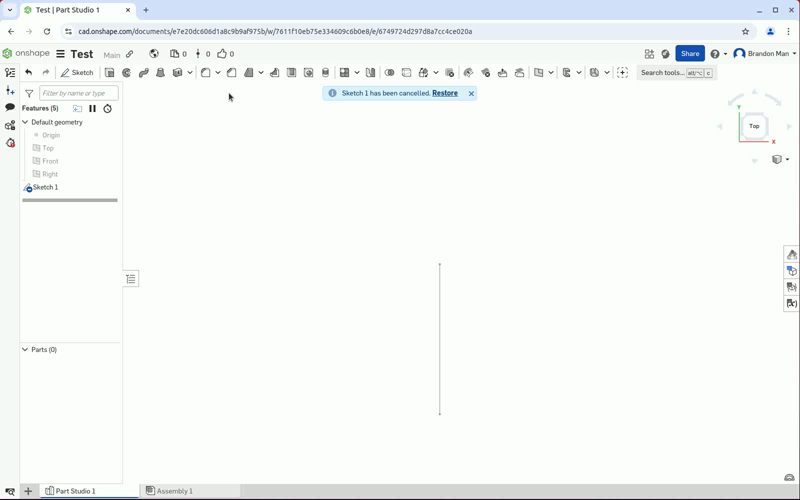
key(shift+s)
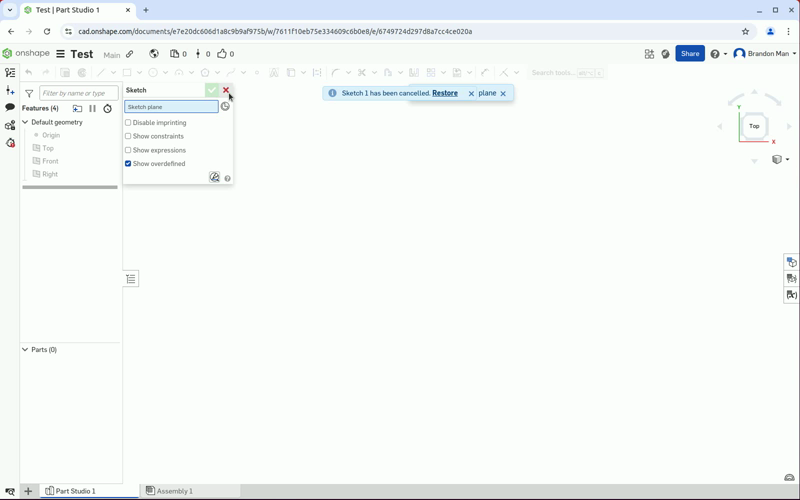
mouse_move(73, 150)
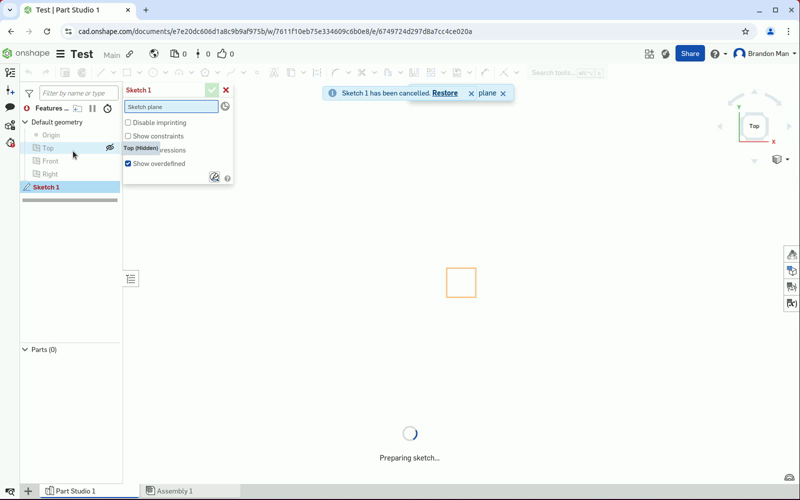
click(73, 150)
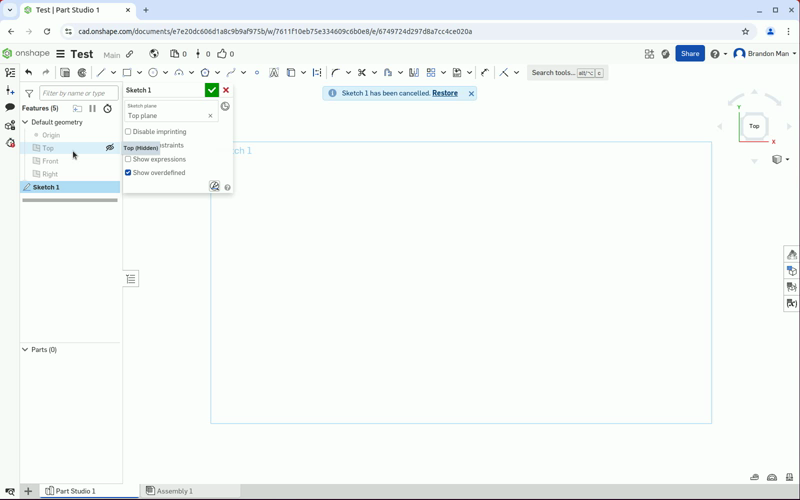
mouse_move(73, 352)
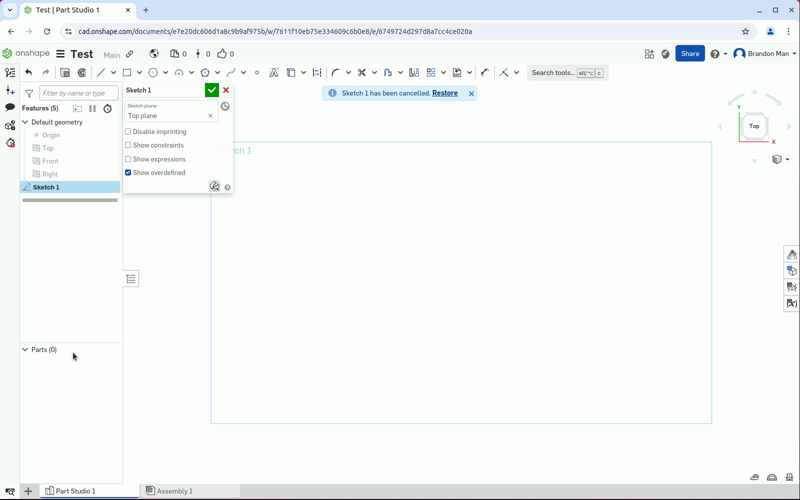
key(y)
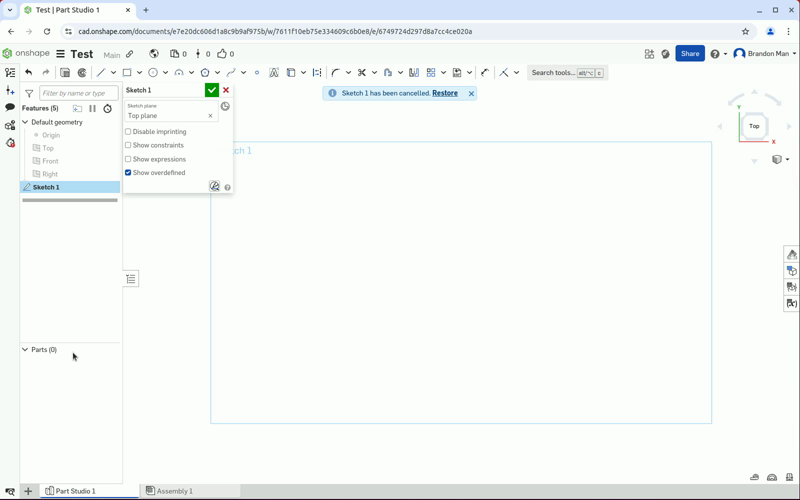
key(c)
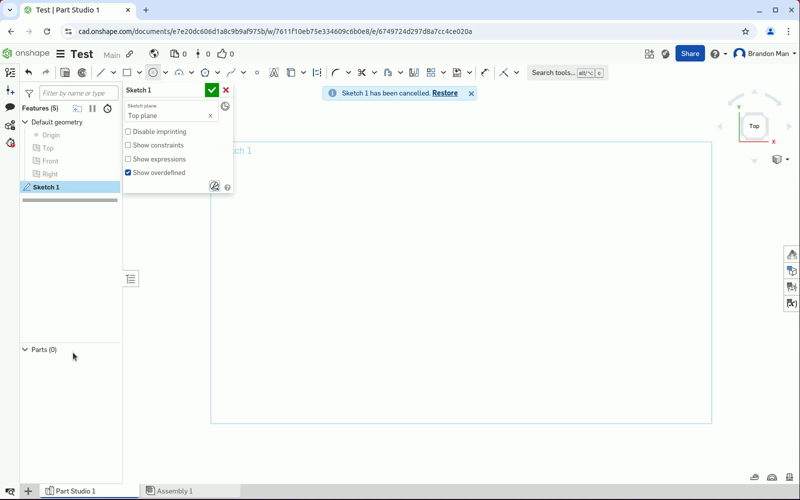
key_down(shift)
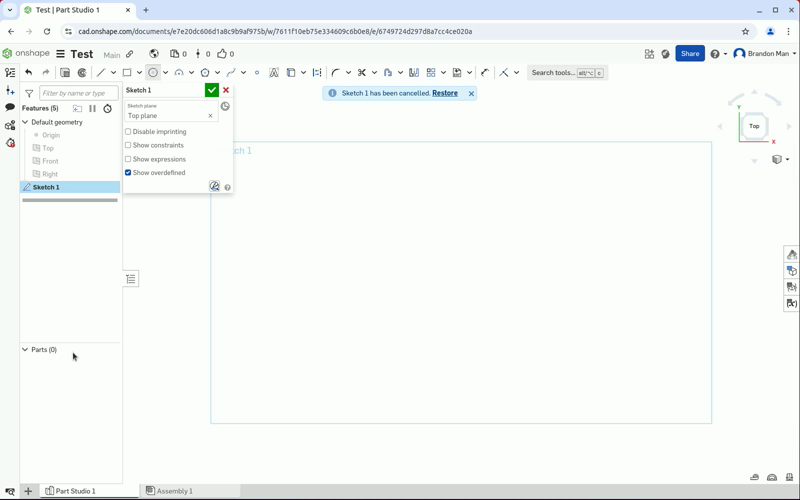
mouse_move(403, 314)
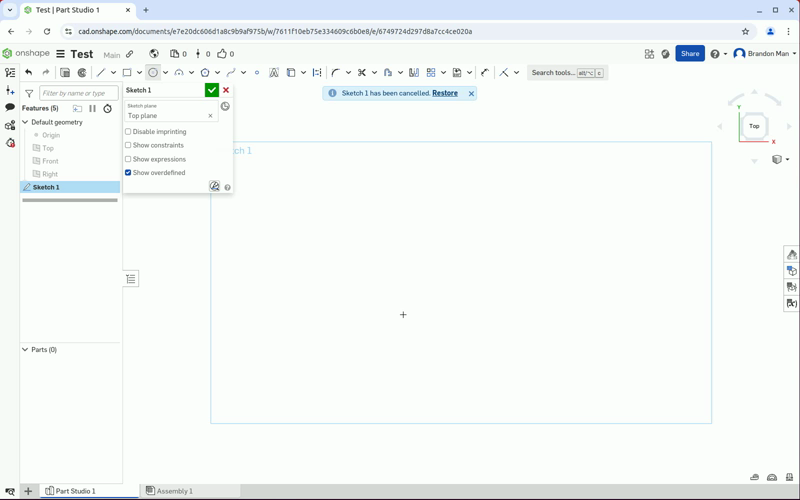
click(403, 314)
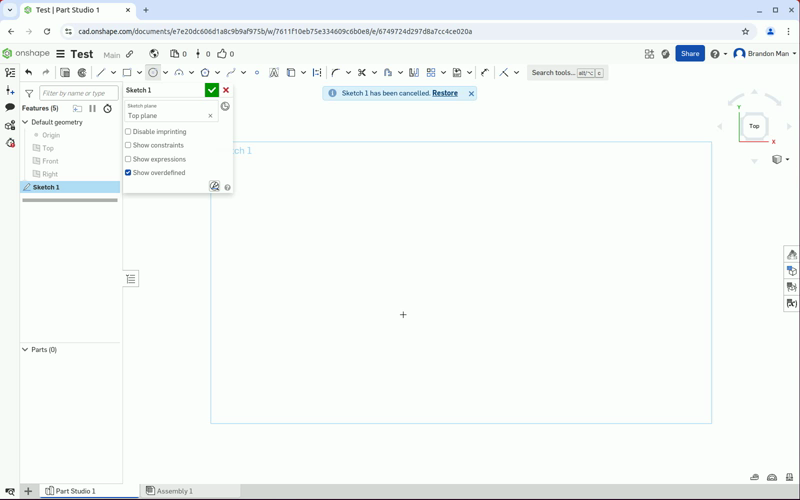
key_up(shift)
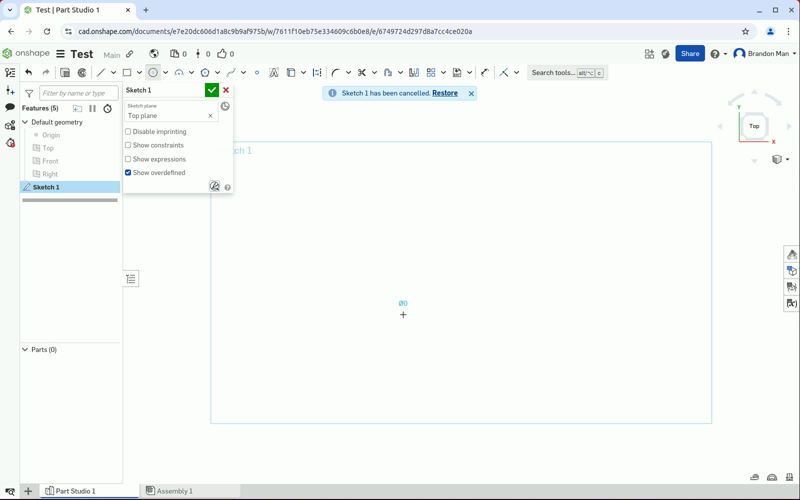
mouse_move(419, 314)
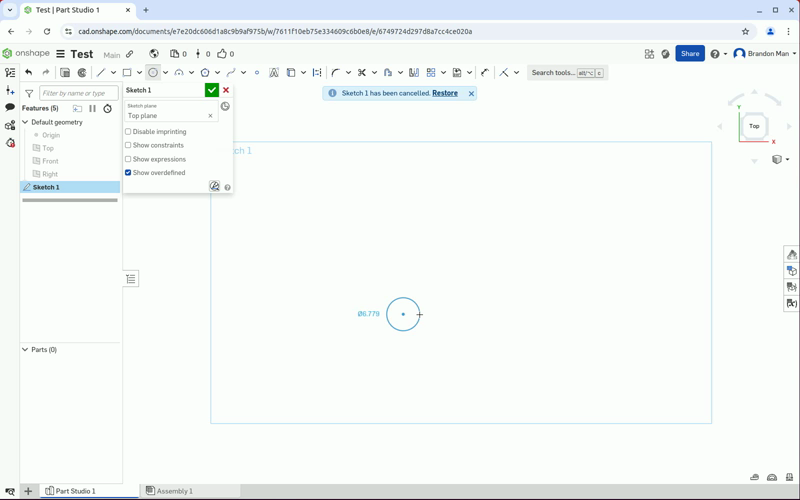
click(419, 314)
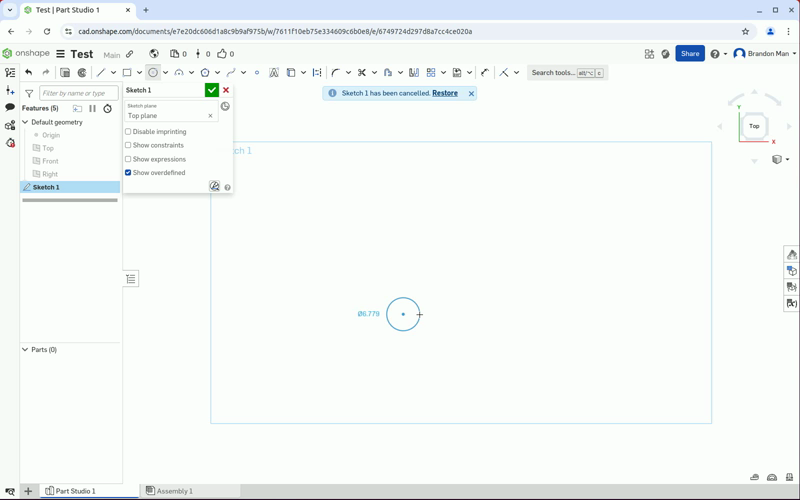
key(esc)
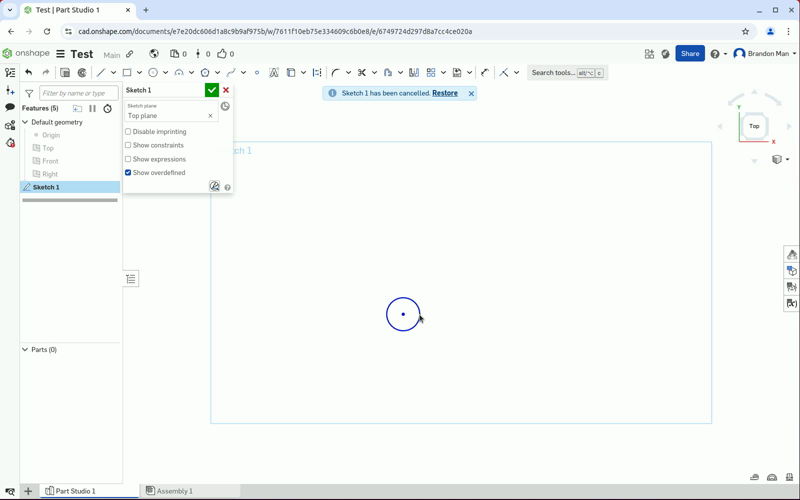
mouse_move(394, 319)
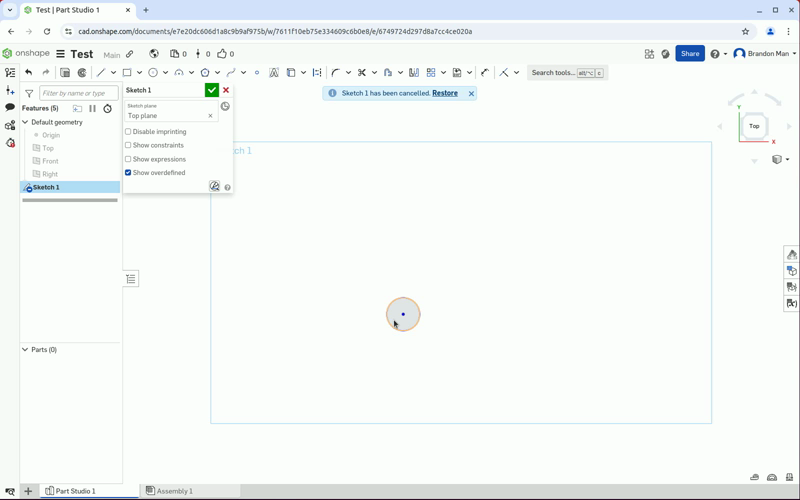
scroll(6)
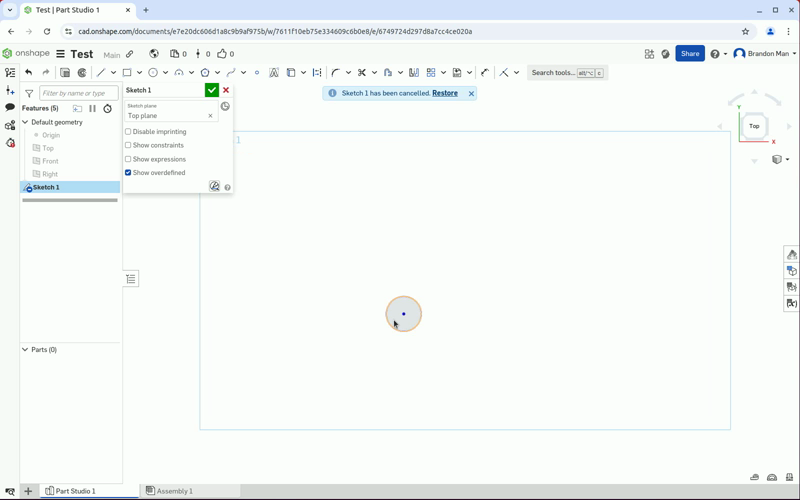
scroll(6)
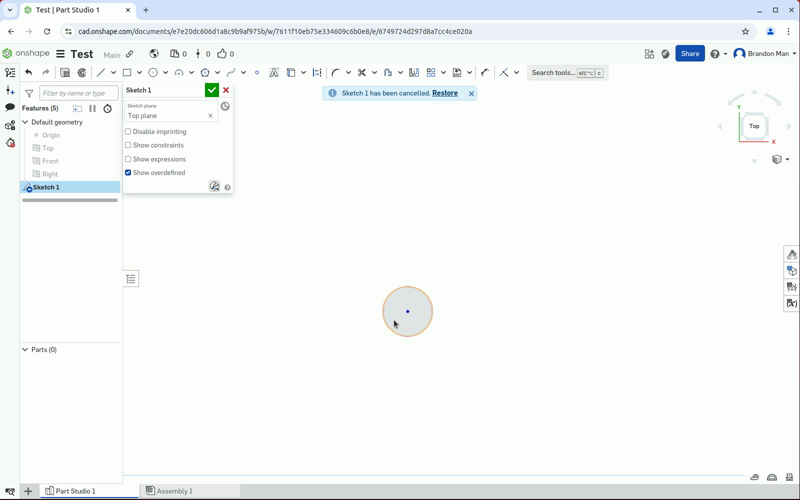
scroll(6)
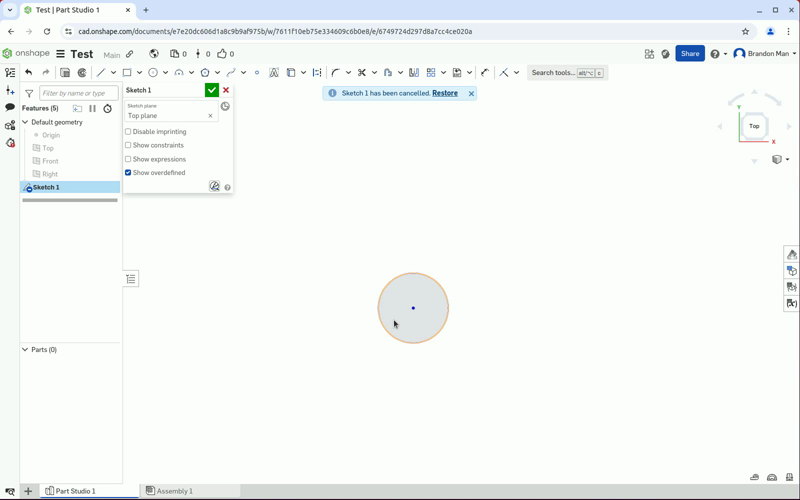
scroll(6)
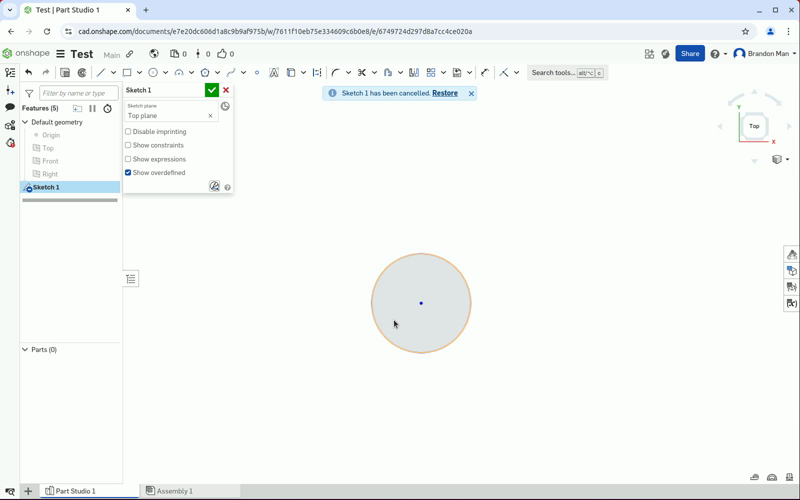
scroll(6)
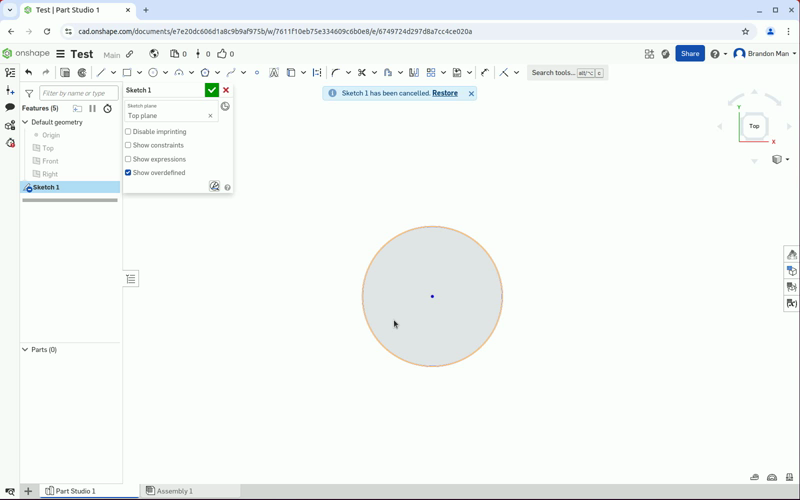
scroll(6)
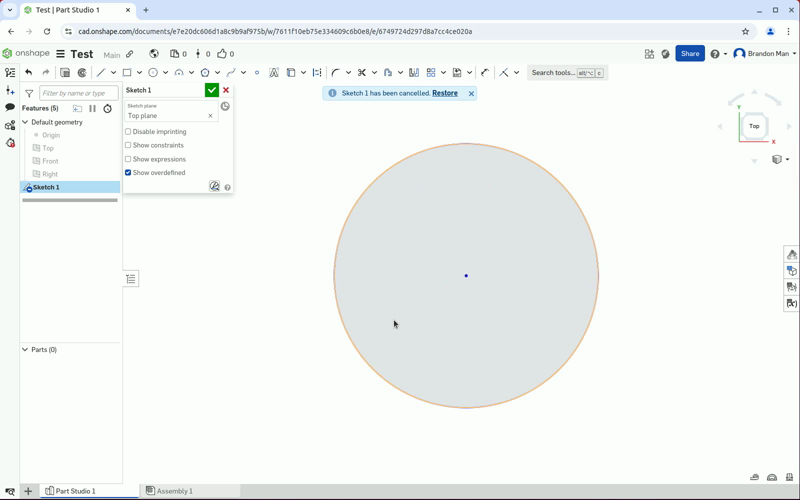
scroll(6)
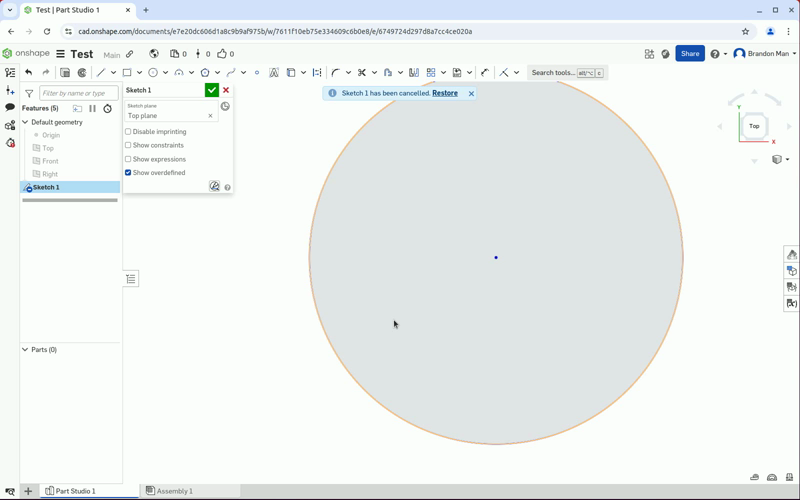
click(394, 319)
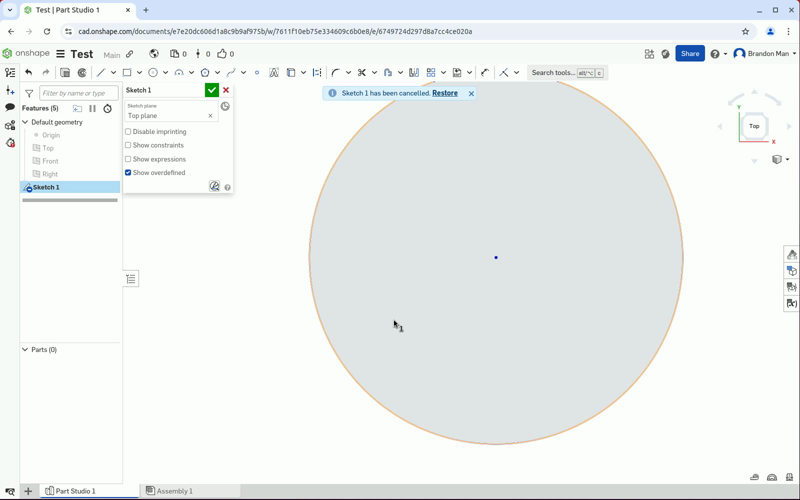
scroll(-6)
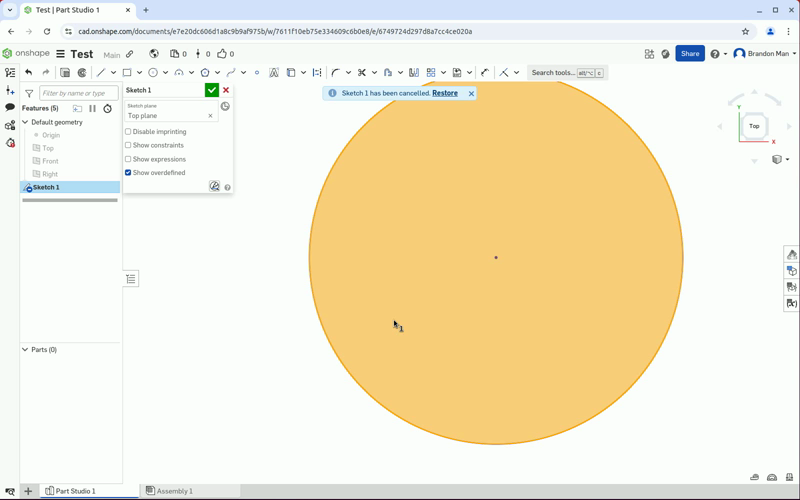
scroll(-6)
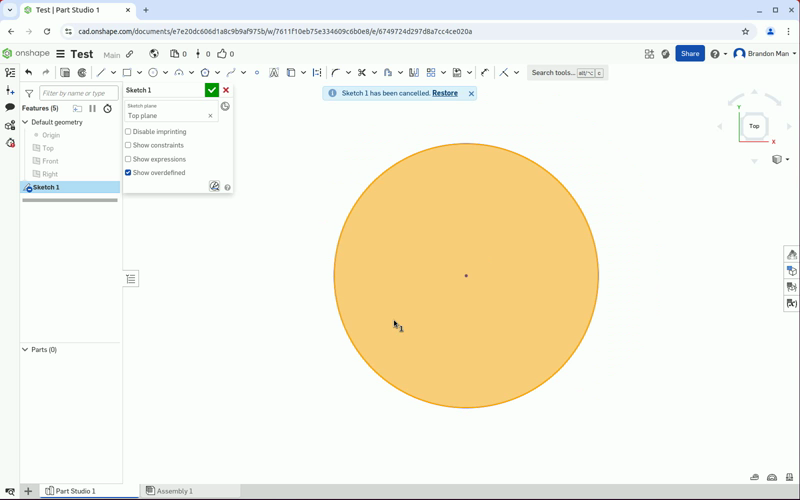
scroll(-6)
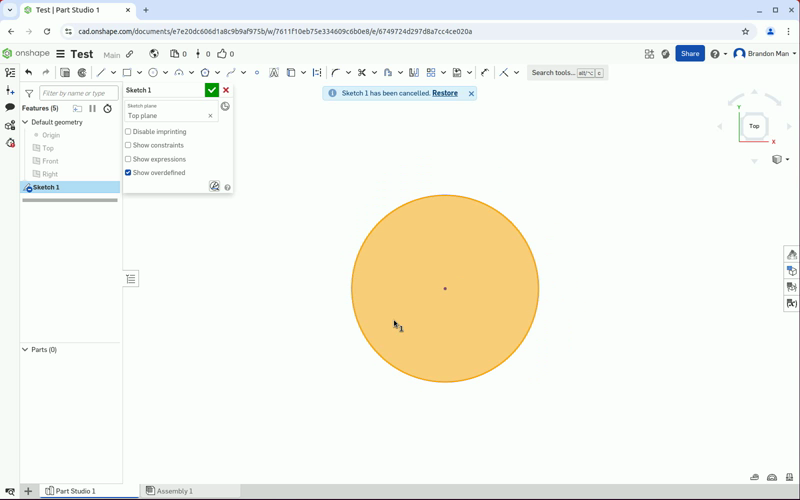
scroll(-6)
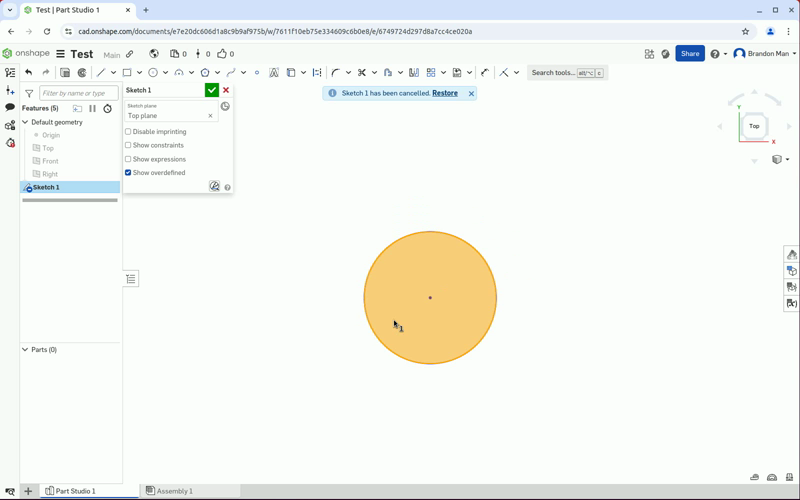
scroll(-6)
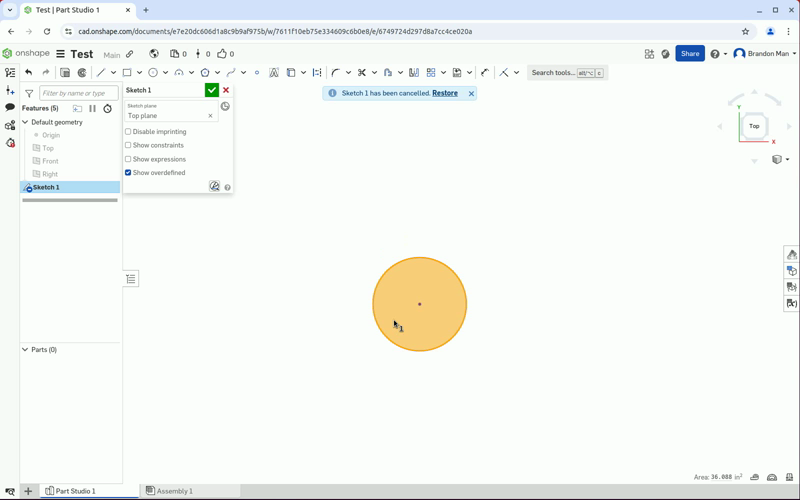
scroll(-6)
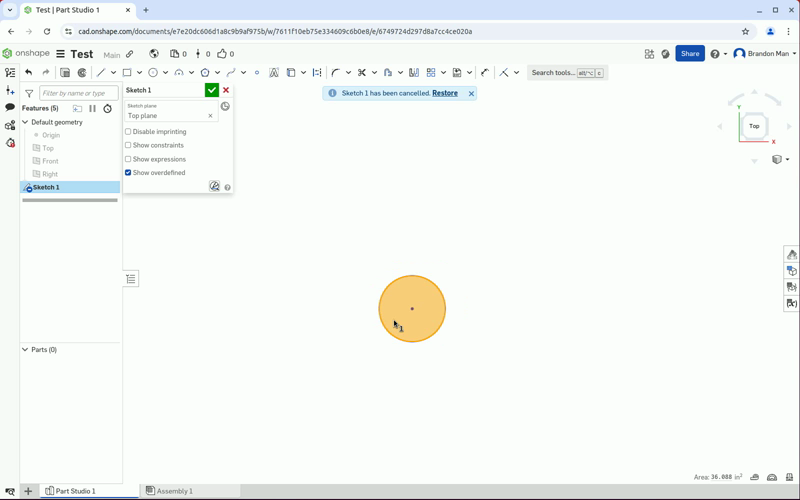
scroll(-6)
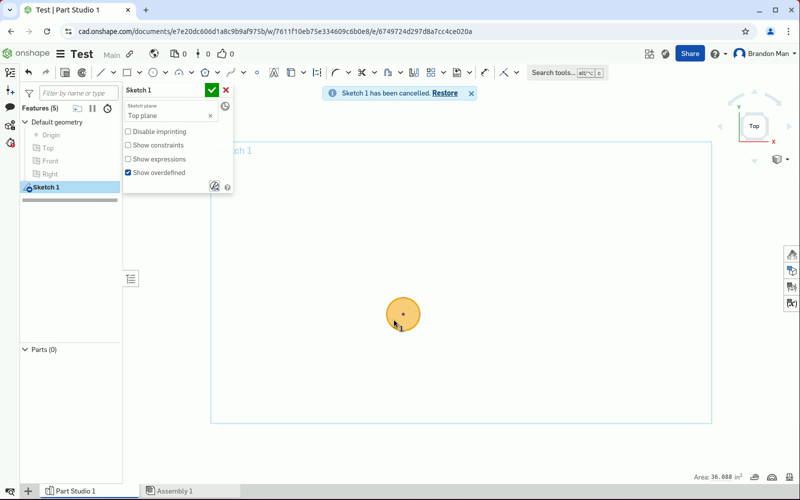
mouse_move(73, 352)
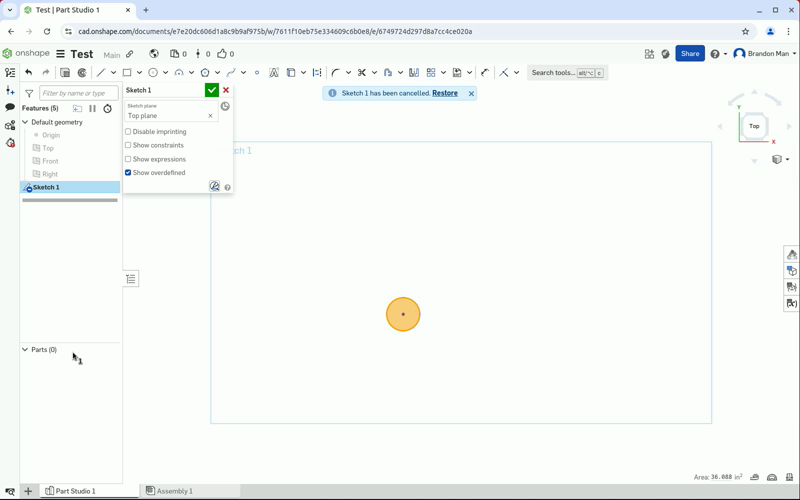
key(shift+y)
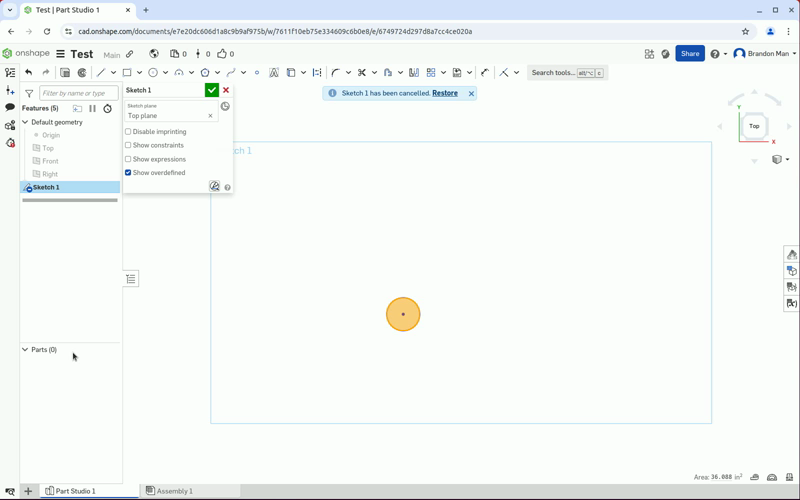
key(shift+e)
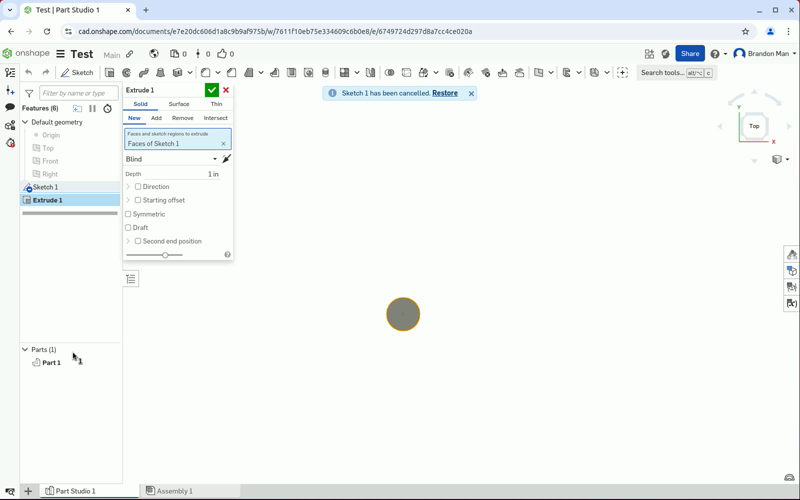
mouse_move(143, 106)
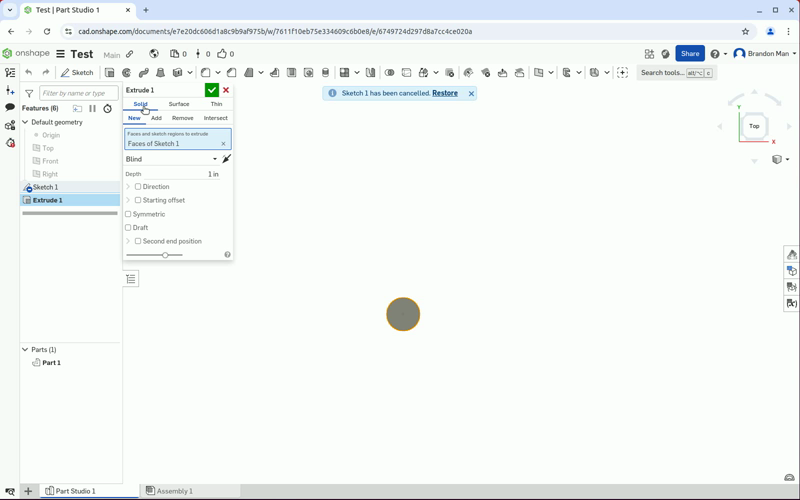
click(143, 106)
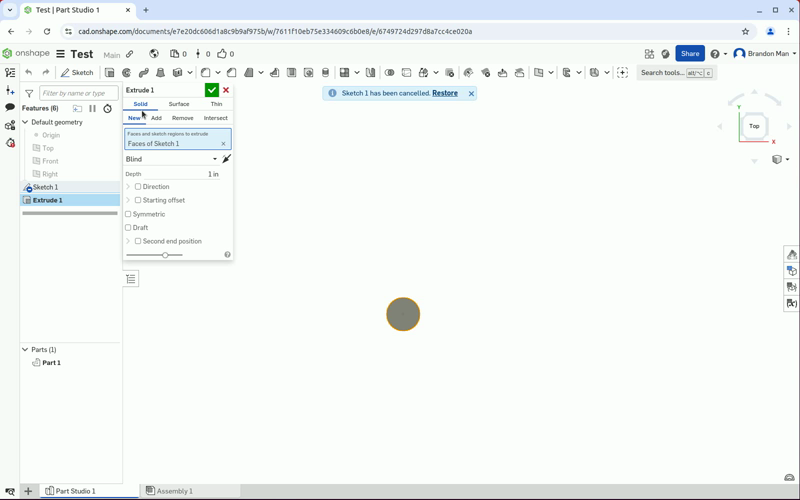
mouse_move(137, 120)
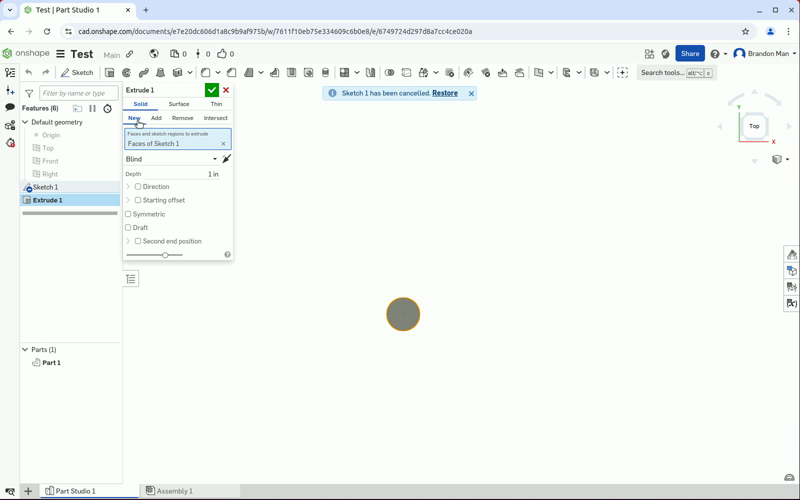
click(137, 120)
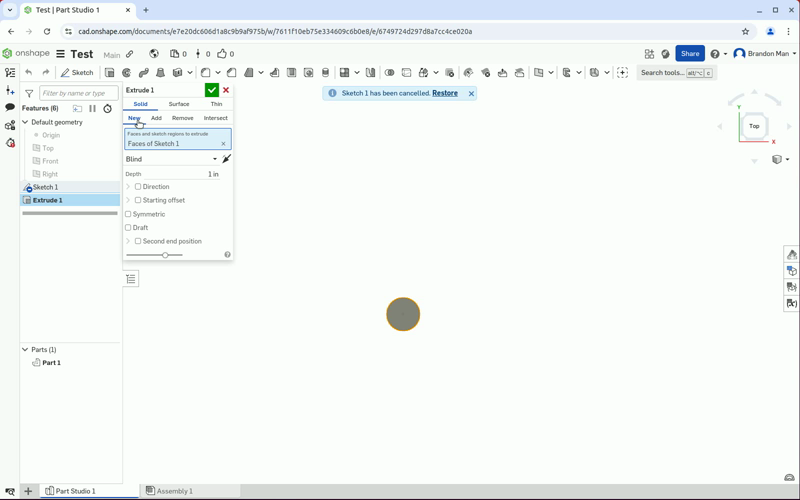
key(tab, 4)
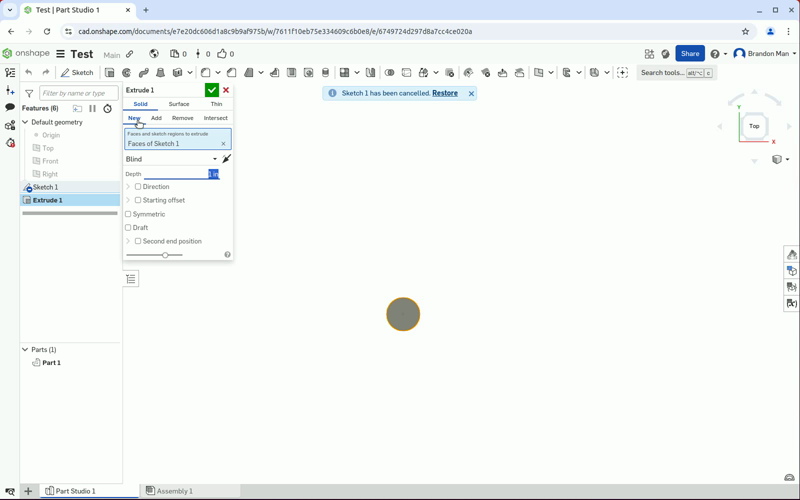
text(6.499)
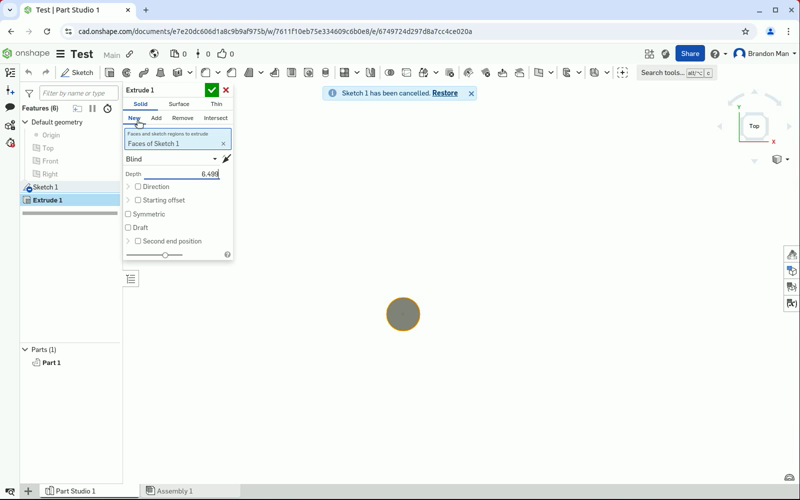
key(enter)
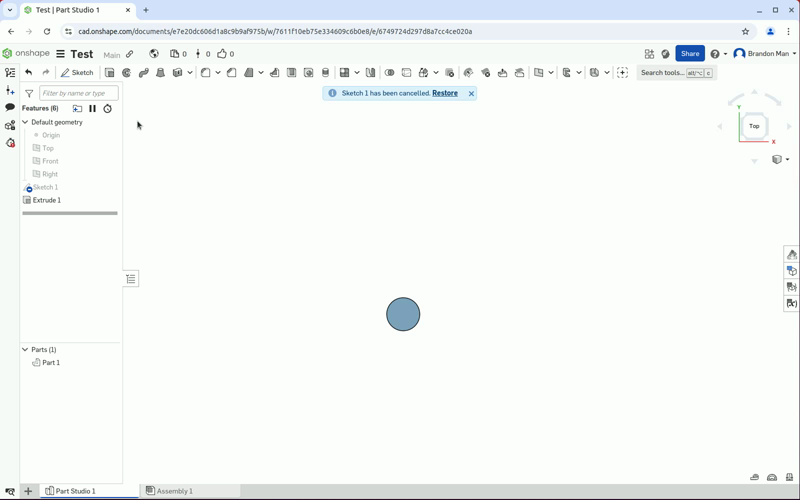
key(shift+h)
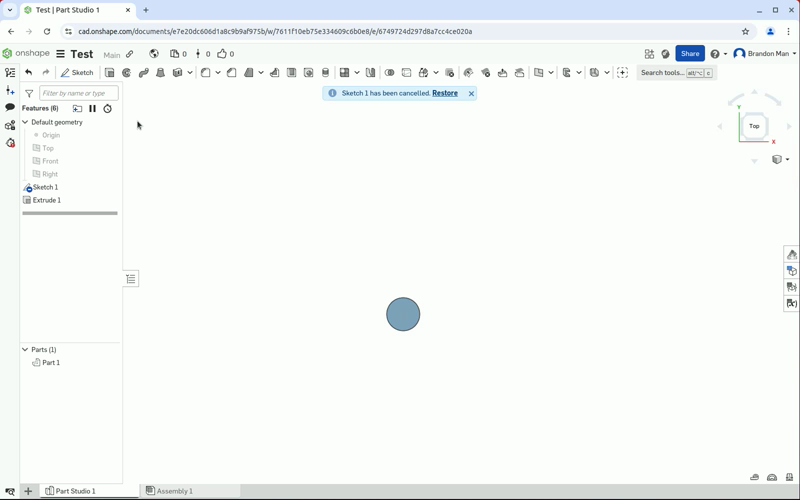
key(shift+h)
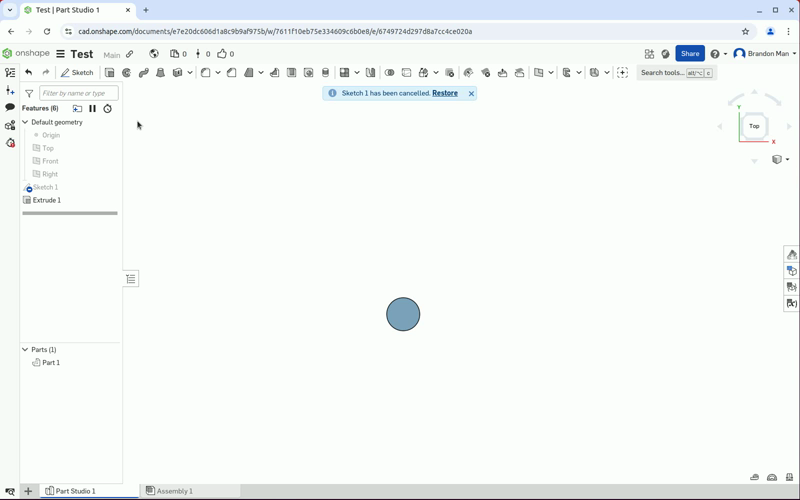
mouse_move(73, 189)
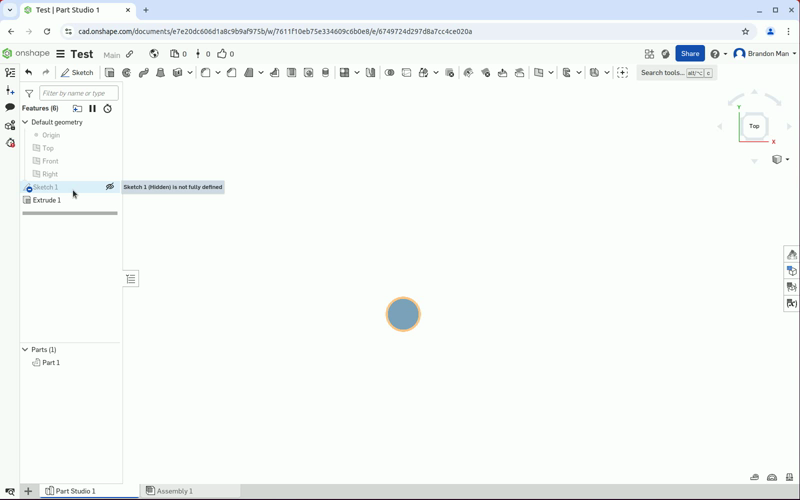
click(73, 189)
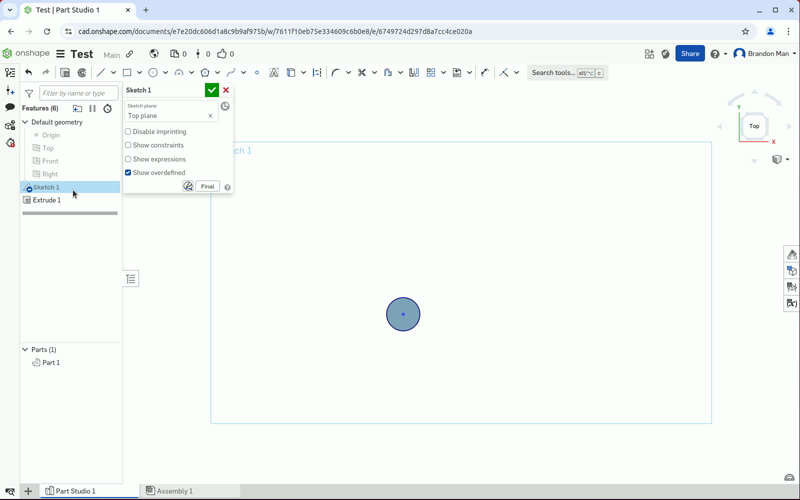
mouse_move(229, 92)
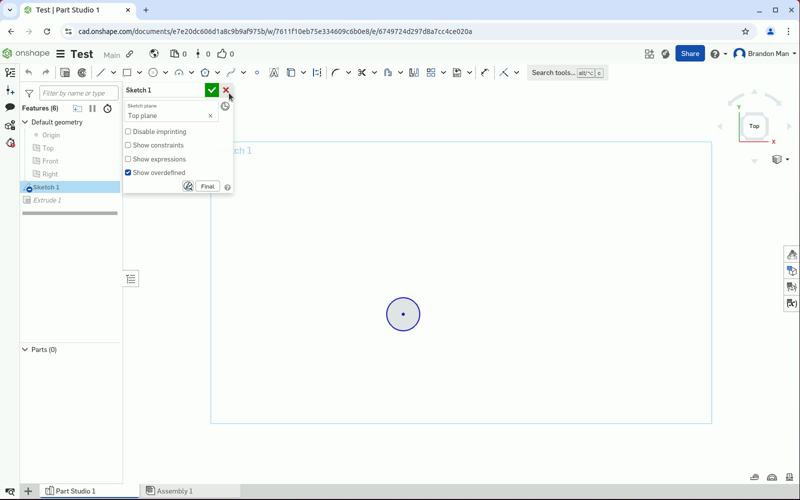
click(229, 92)
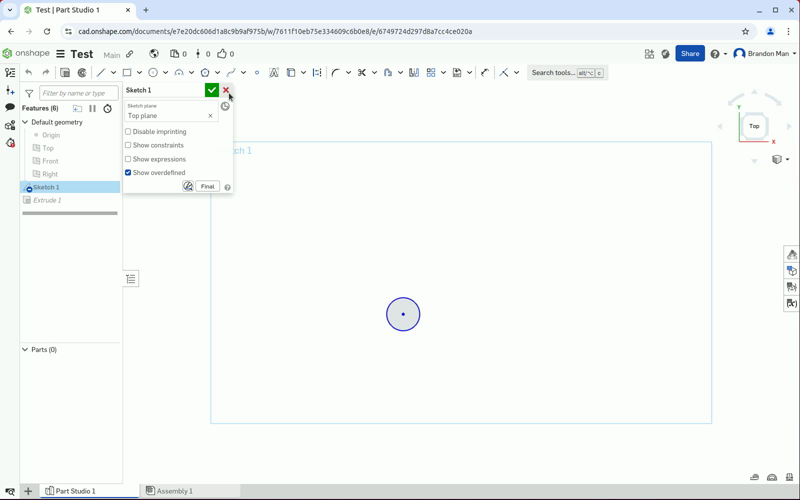
key(shift+s)
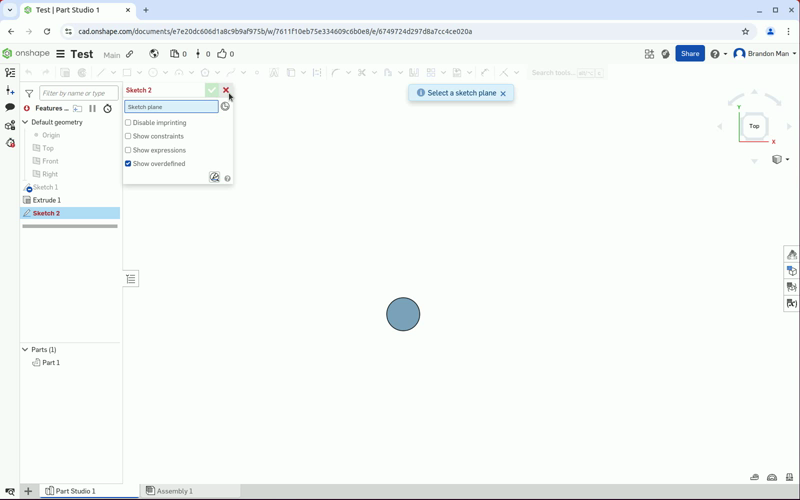
mouse_move(73, 150)
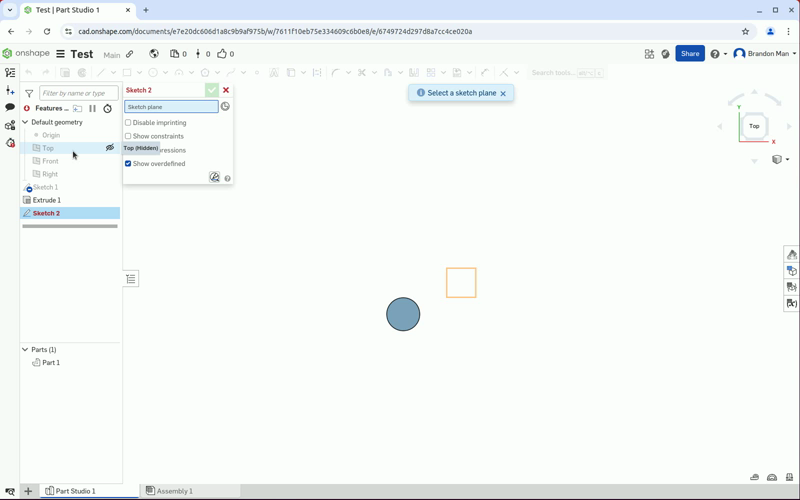
click(73, 150)
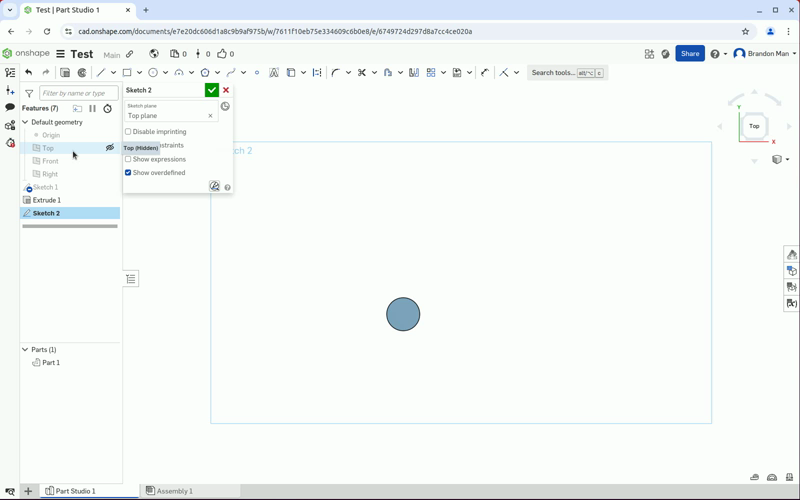
mouse_move(73, 352)
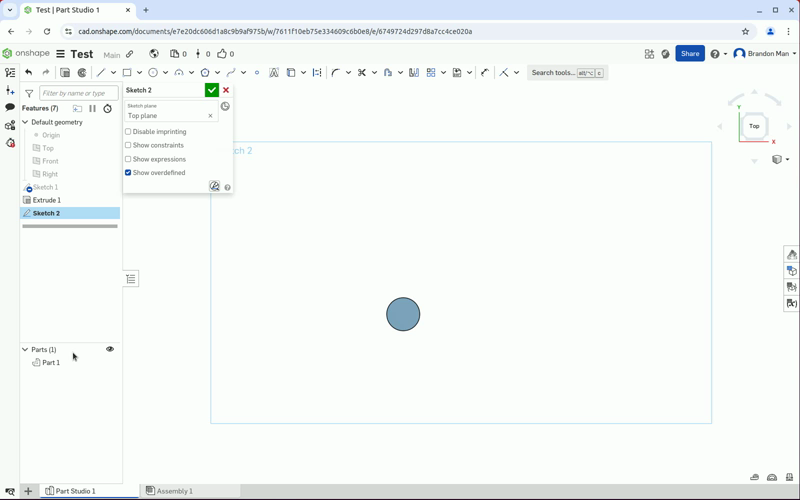
key(y)
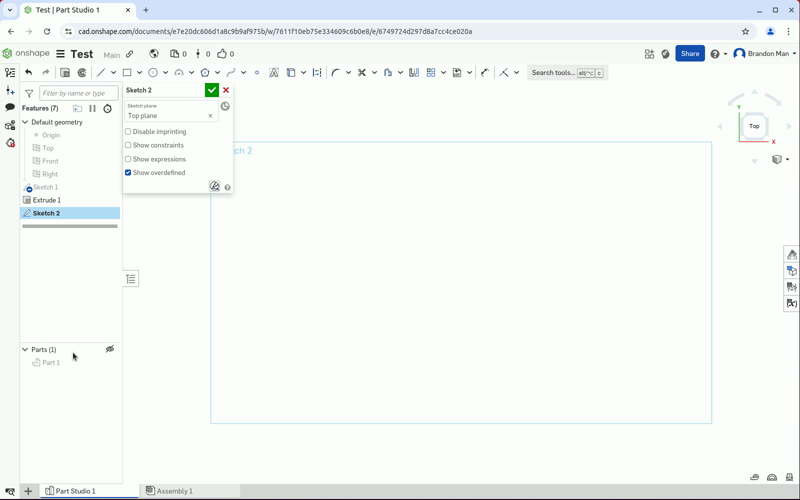
key(c)
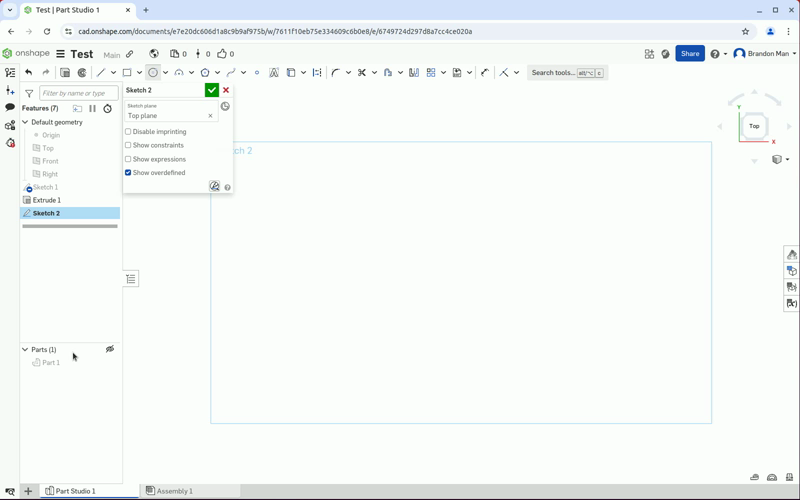
key_down(shift)
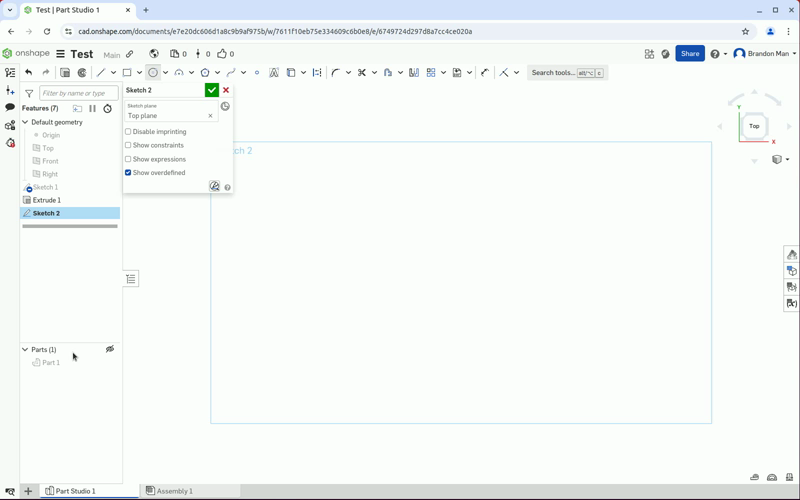
mouse_move(558, 314)
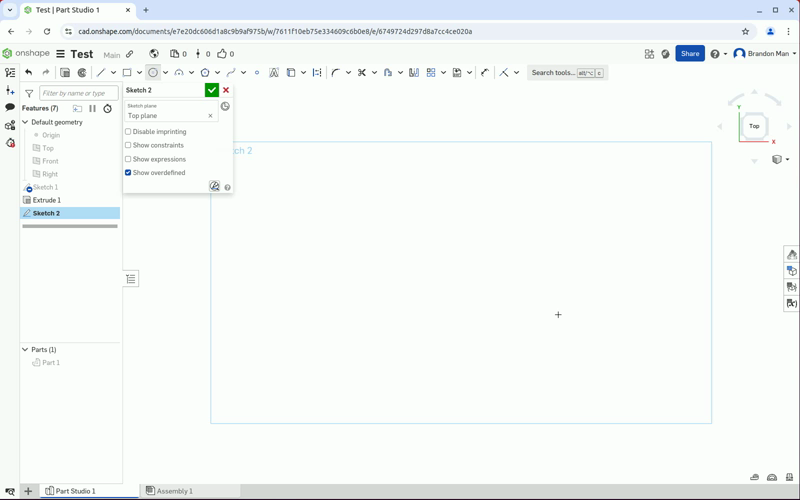
click(558, 314)
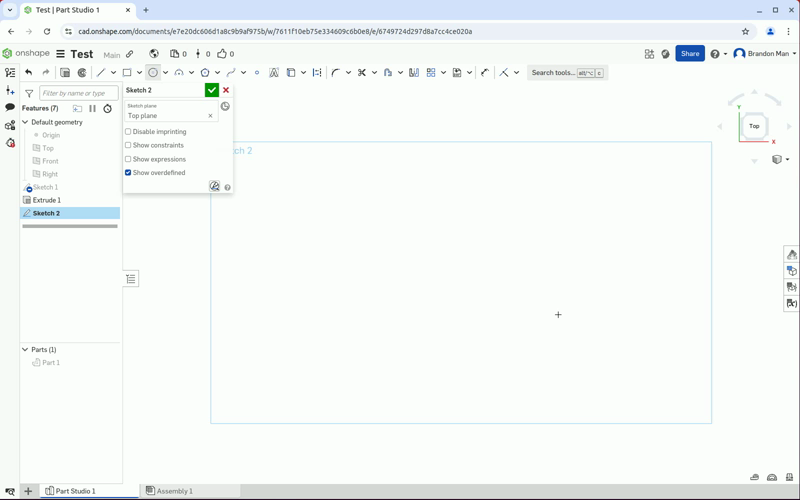
key_up(shift)
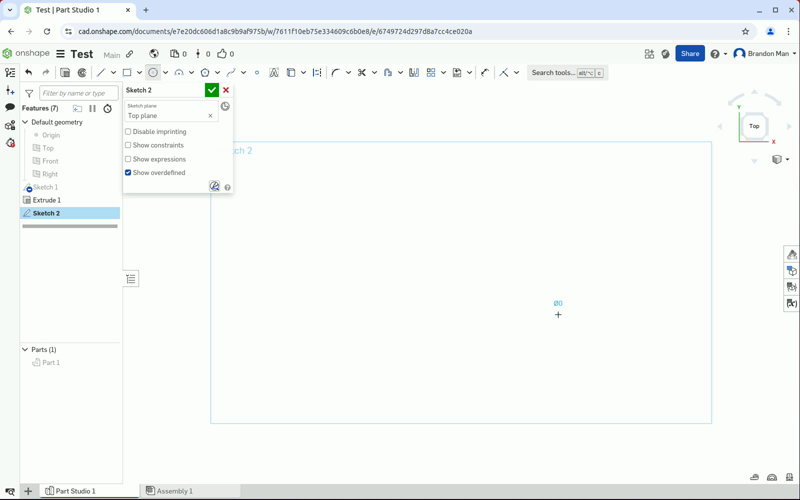
mouse_move(574, 314)
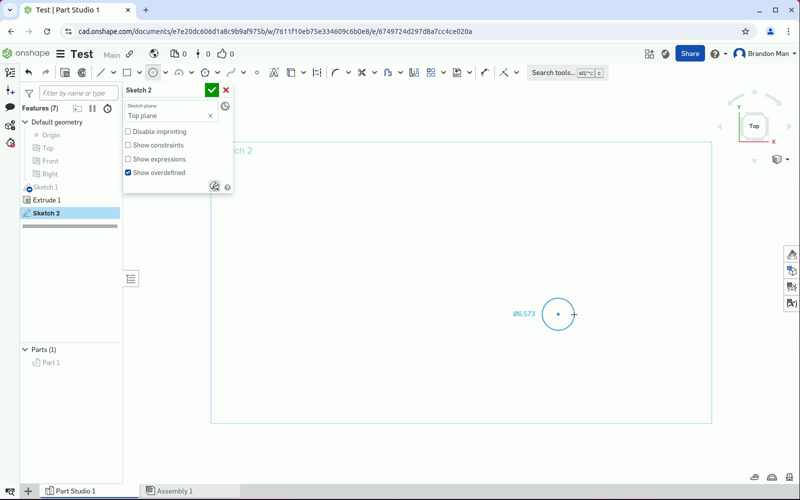
click(574, 314)
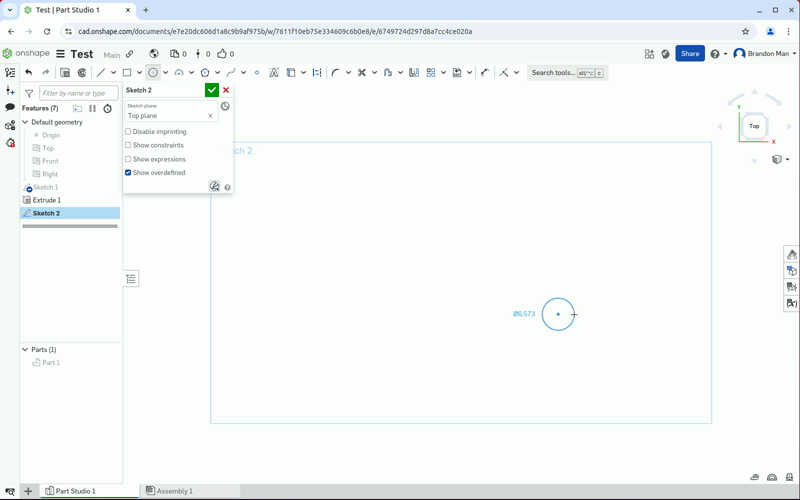
key(esc)
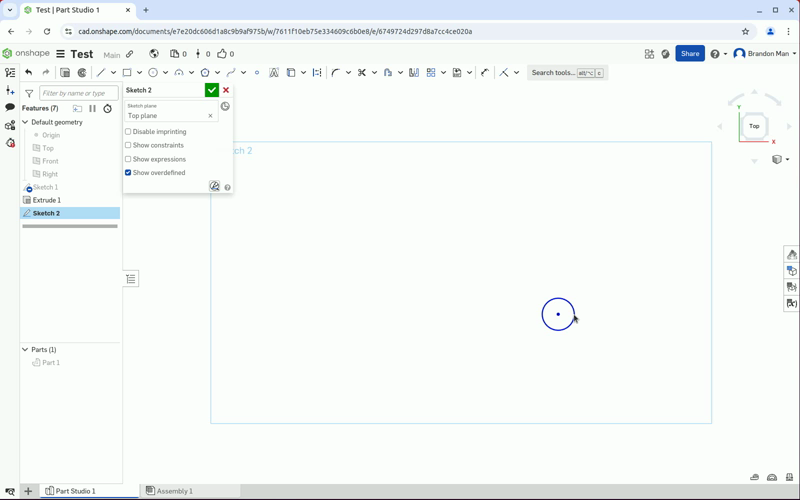
mouse_move(543, 313)
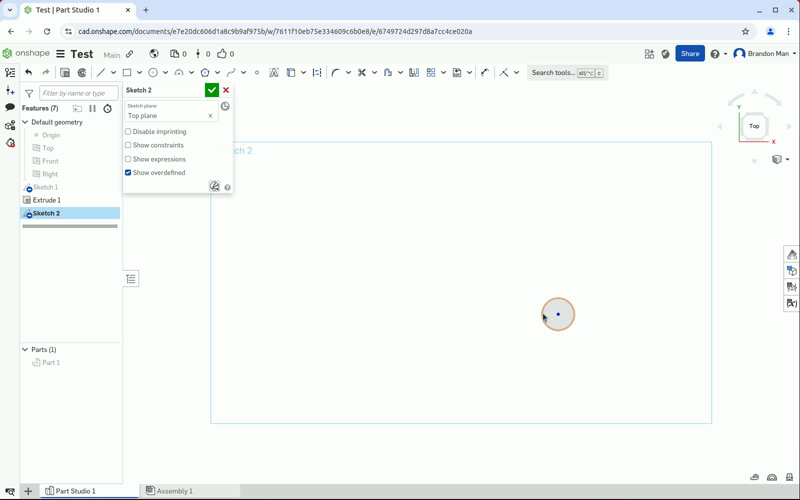
scroll(6)
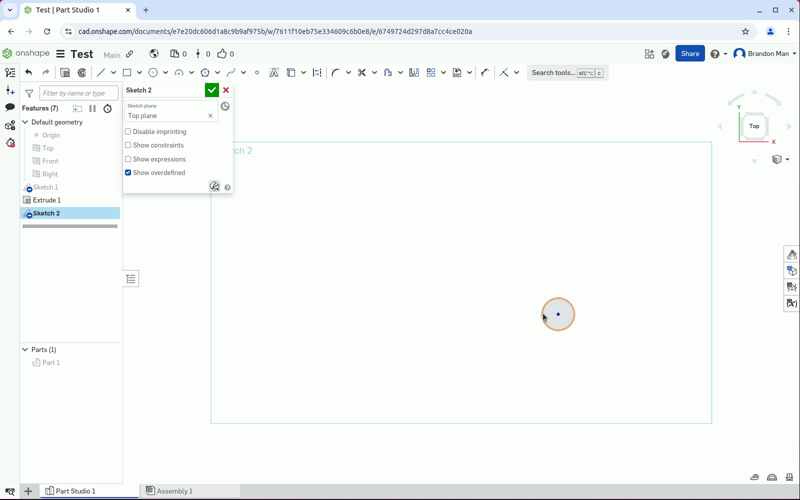
scroll(6)
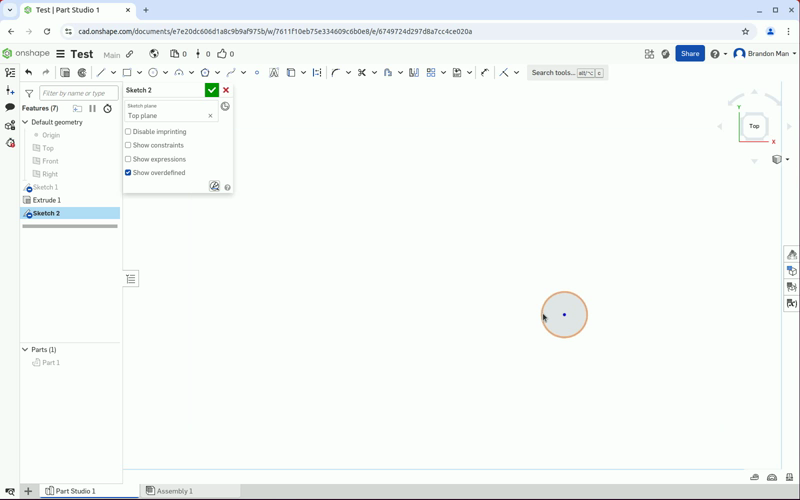
scroll(6)
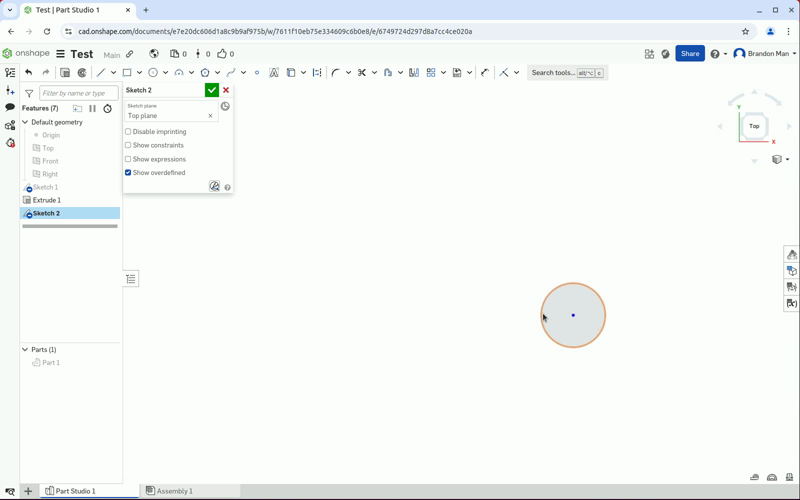
scroll(6)
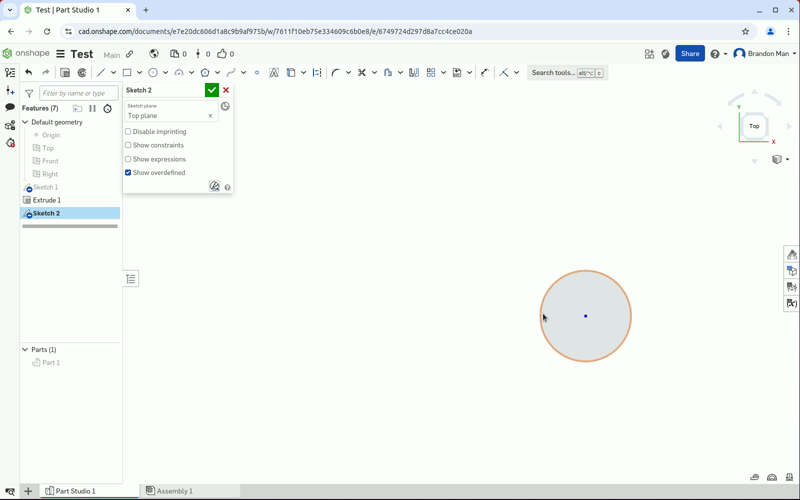
scroll(6)
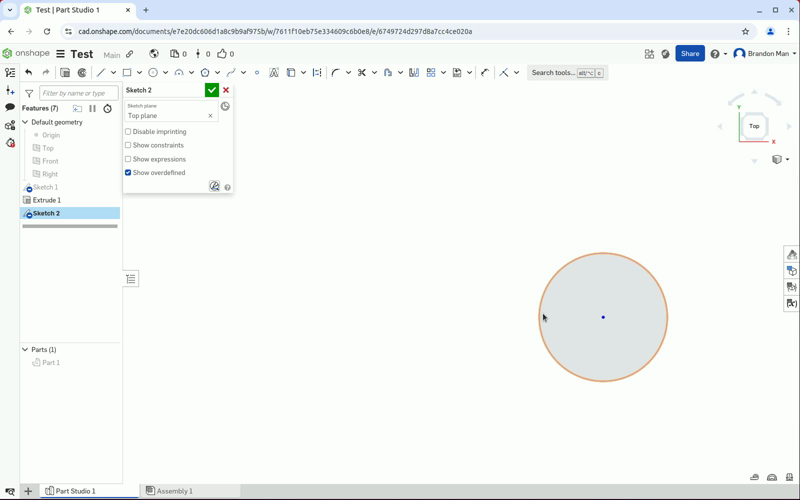
scroll(6)
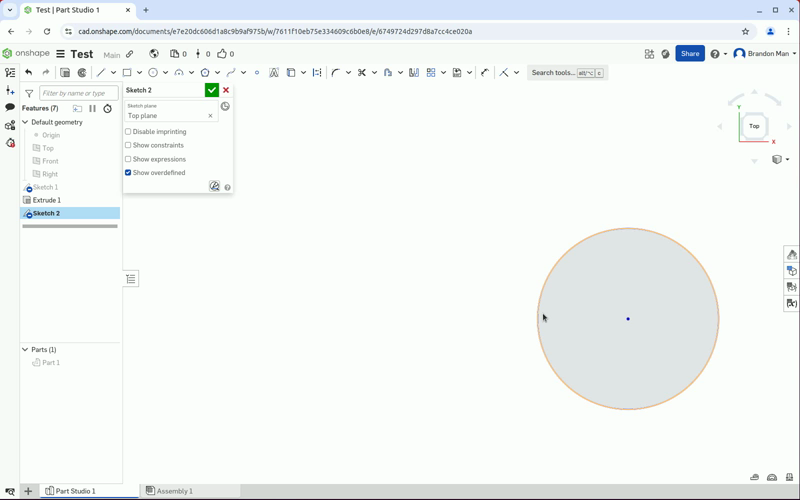
scroll(6)
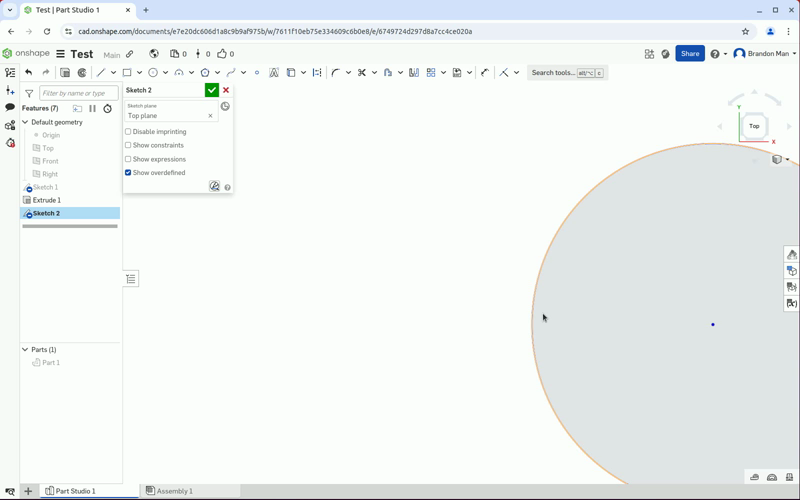
click(543, 313)
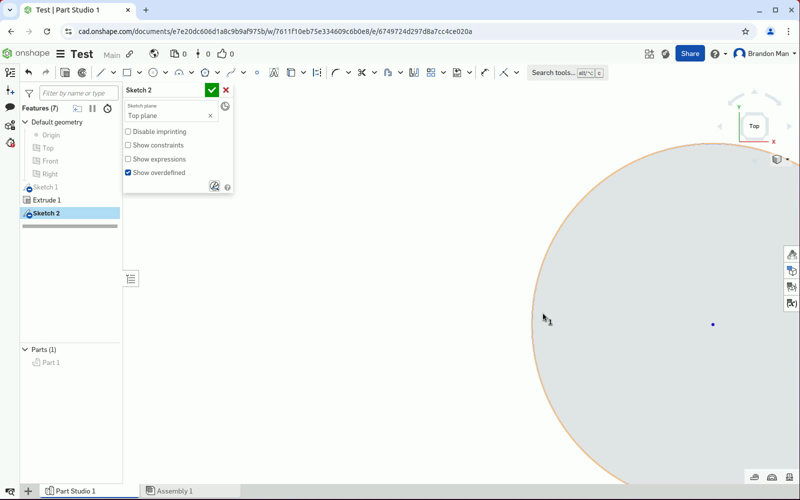
scroll(-6)
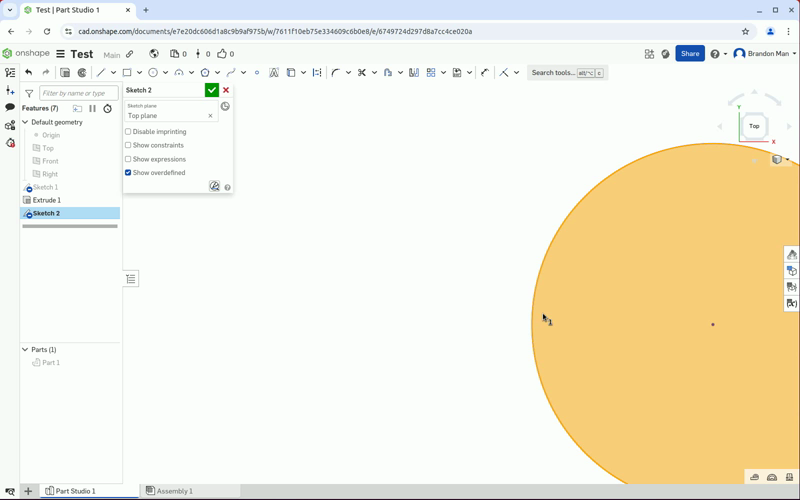
scroll(-6)
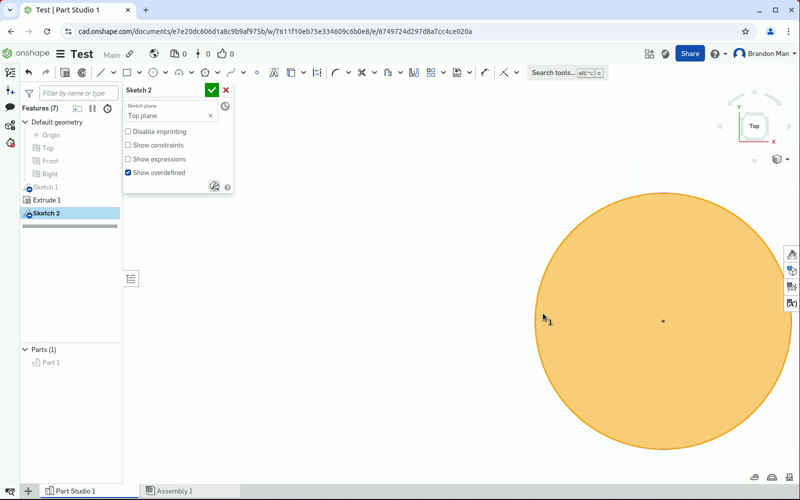
scroll(-6)
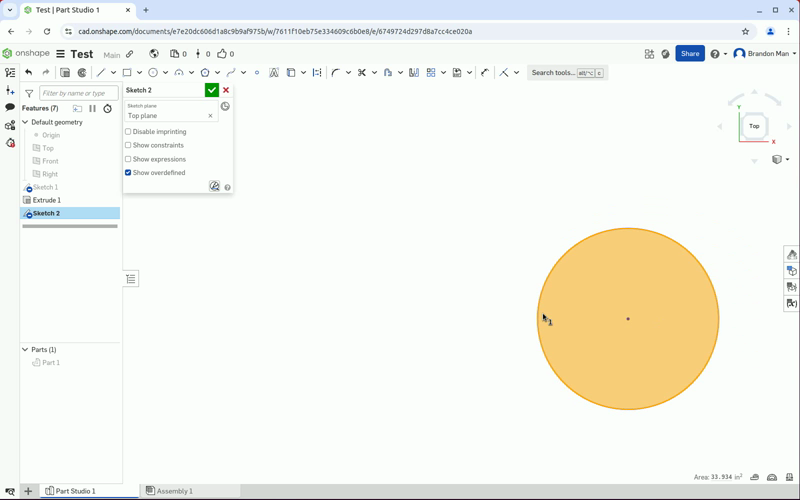
scroll(-6)
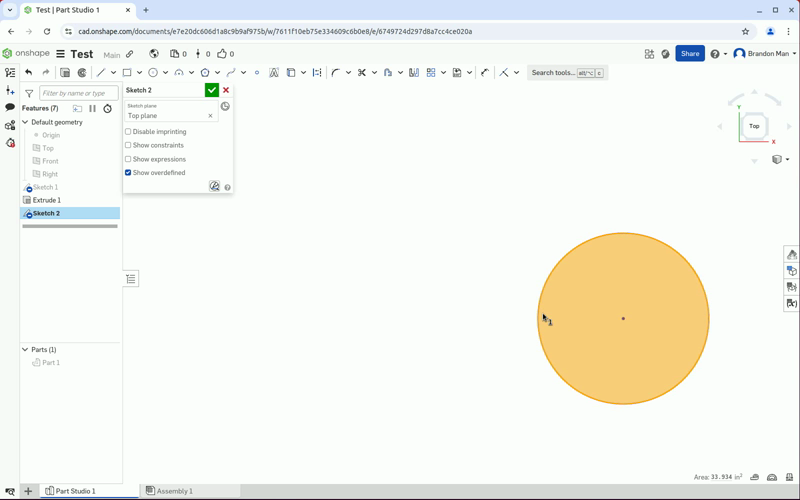
scroll(-6)
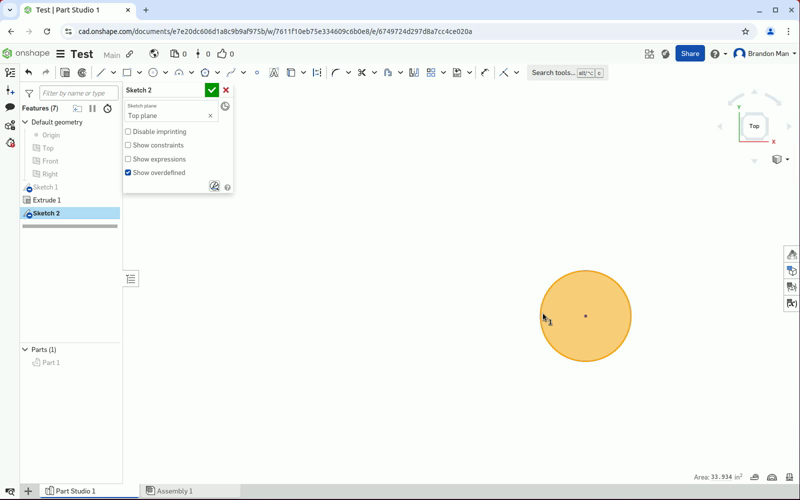
scroll(-6)
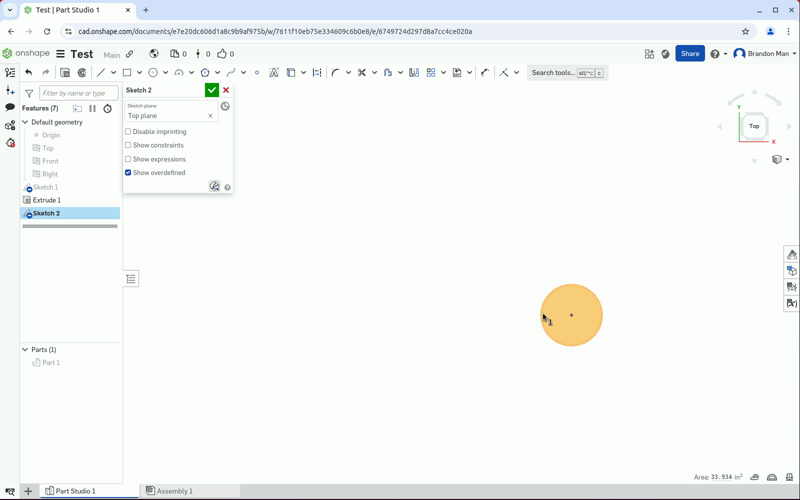
scroll(-6)
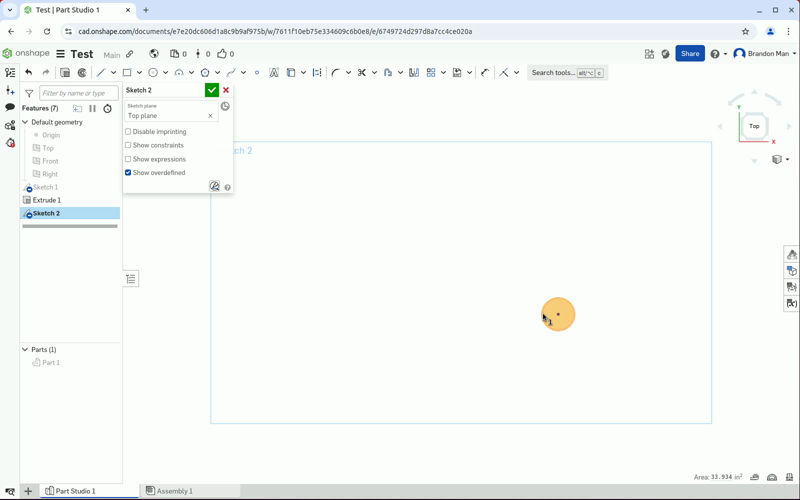
mouse_move(73, 352)
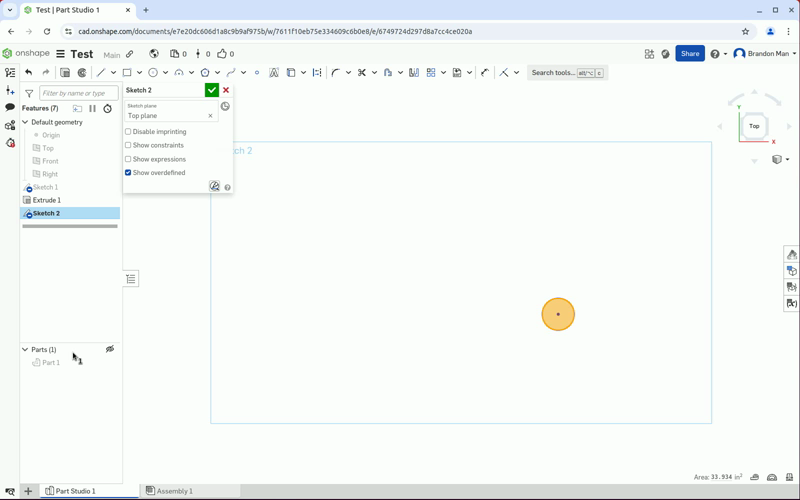
key(shift+y)
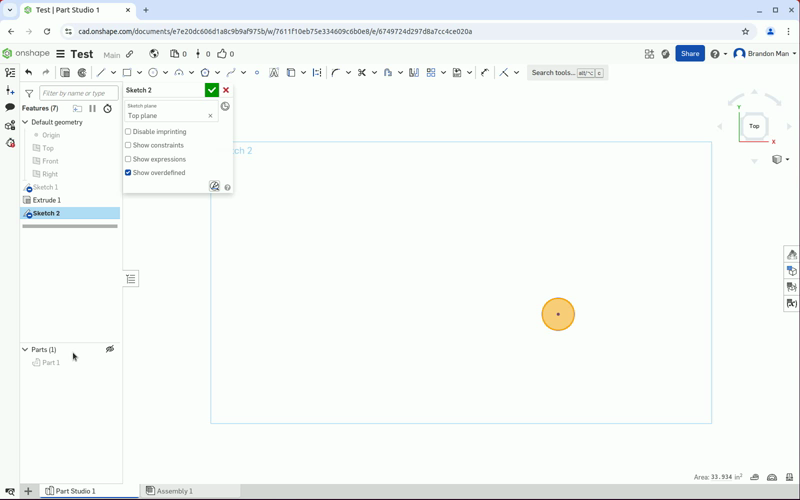
key(shift+e)
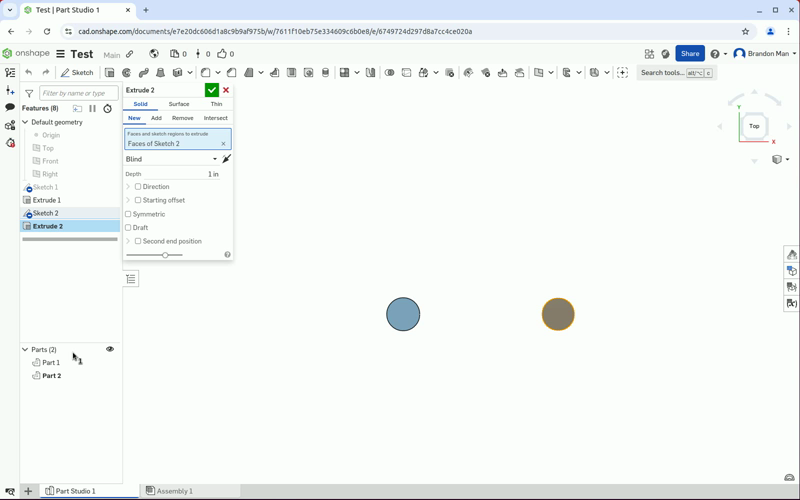
mouse_move(143, 106)
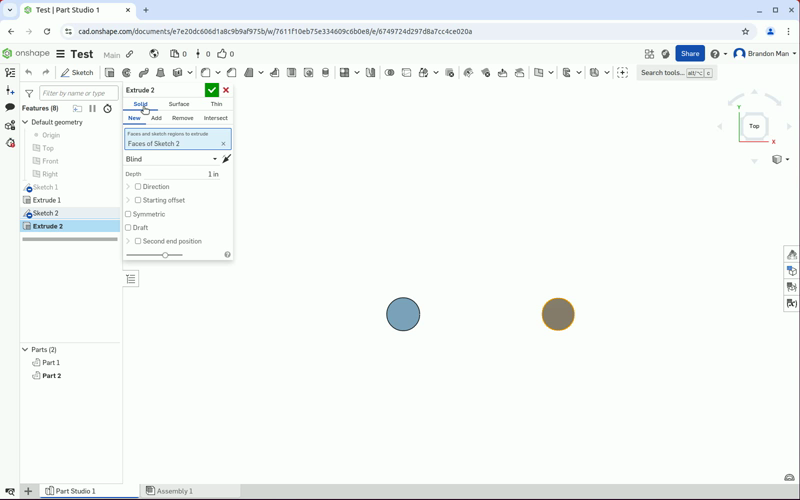
click(143, 106)
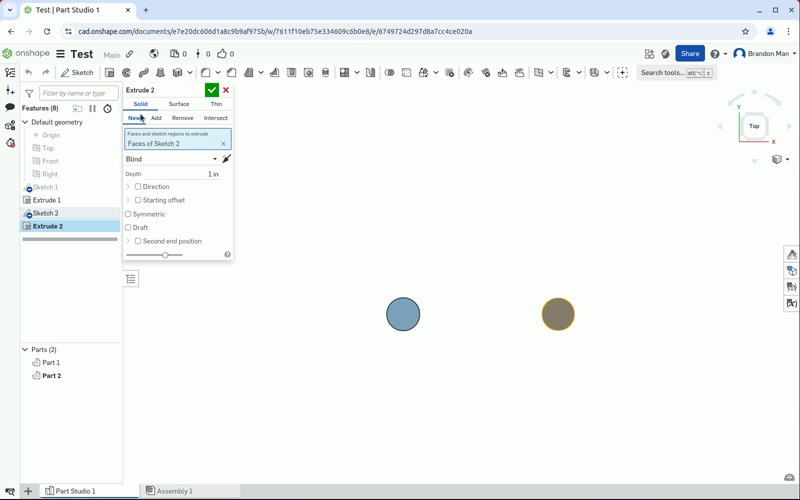
mouse_move(137, 120)
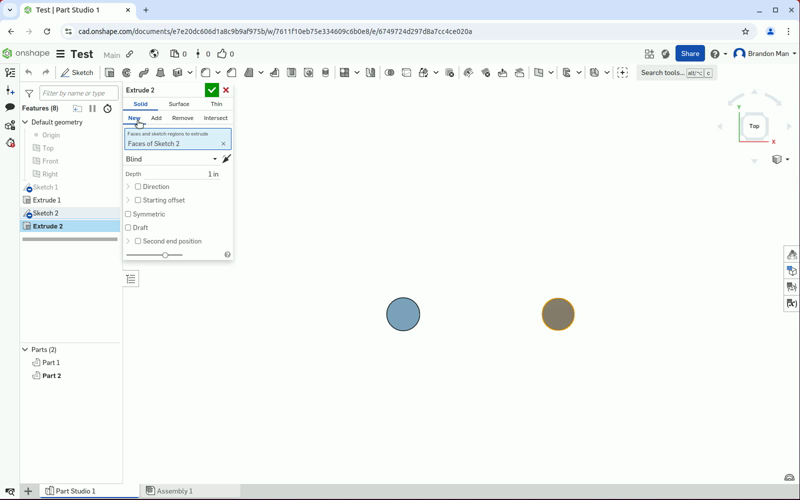
click(137, 120)
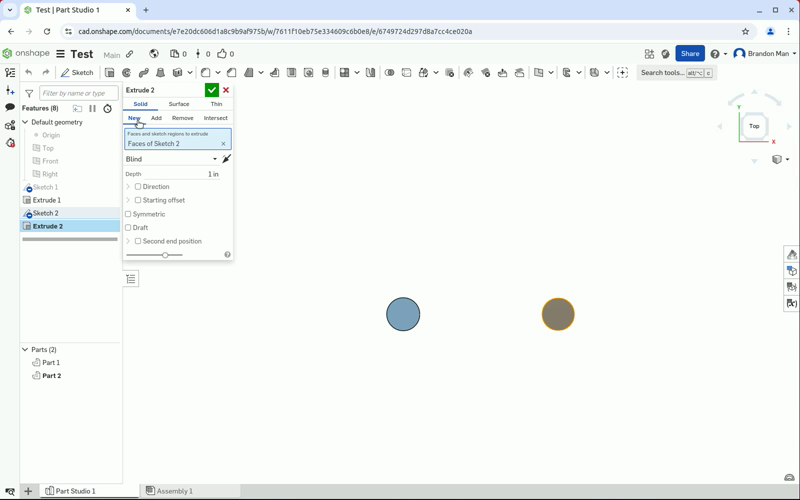
key(tab, 4)
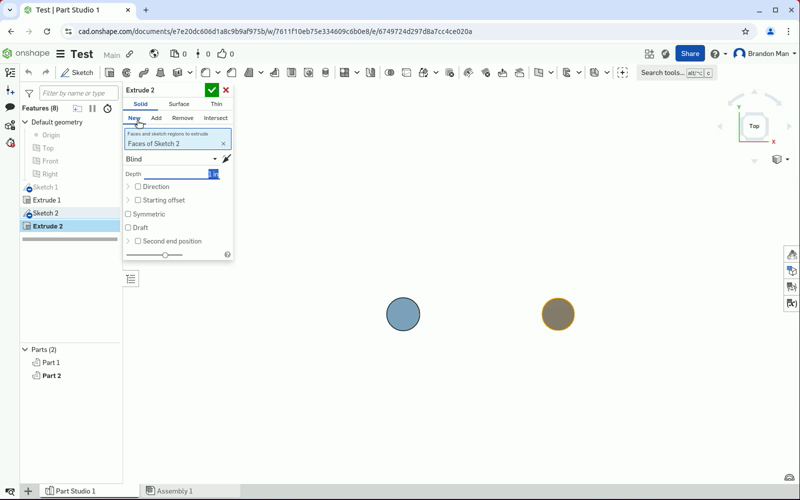
text(6.499)
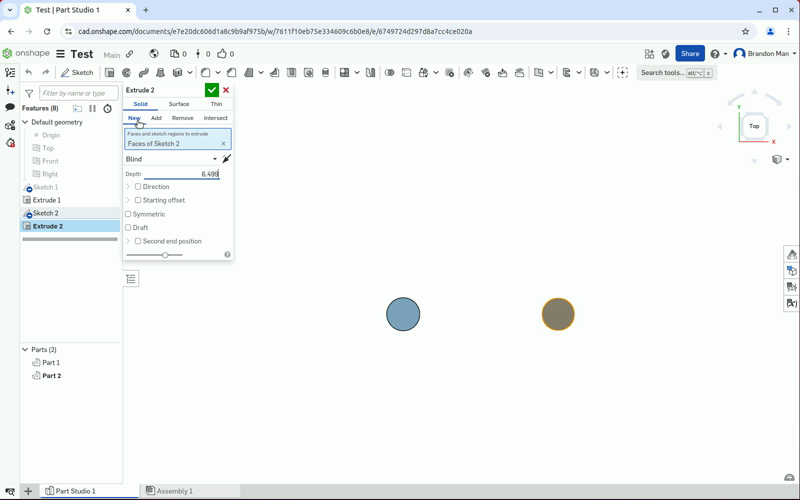
key(enter)
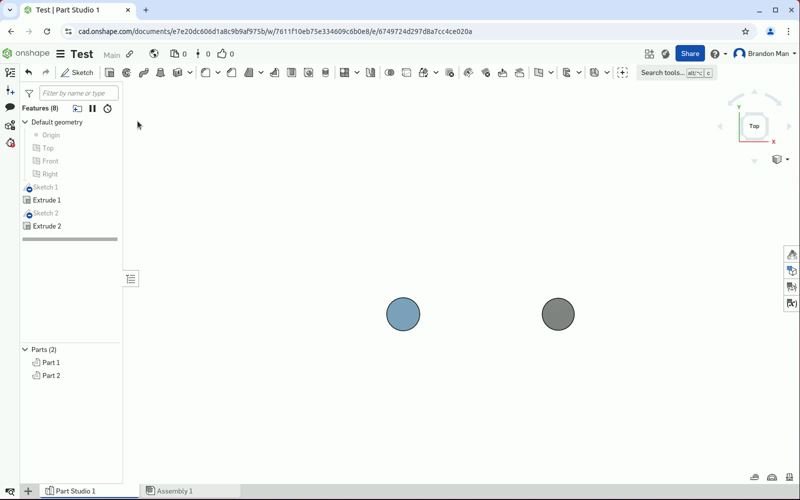
key(shift+h)
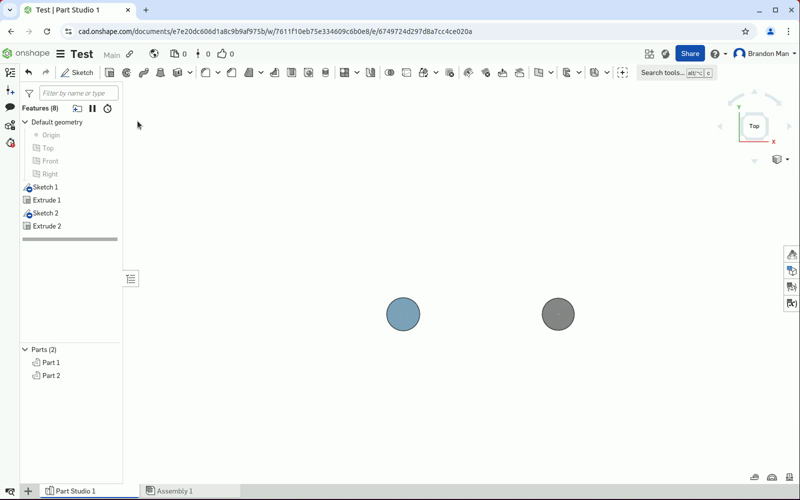
key(shift+h)
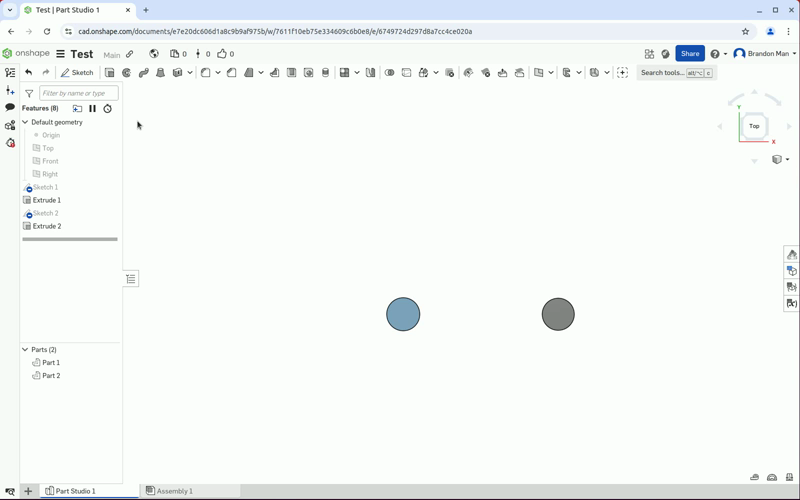
mouse_move(73, 189)
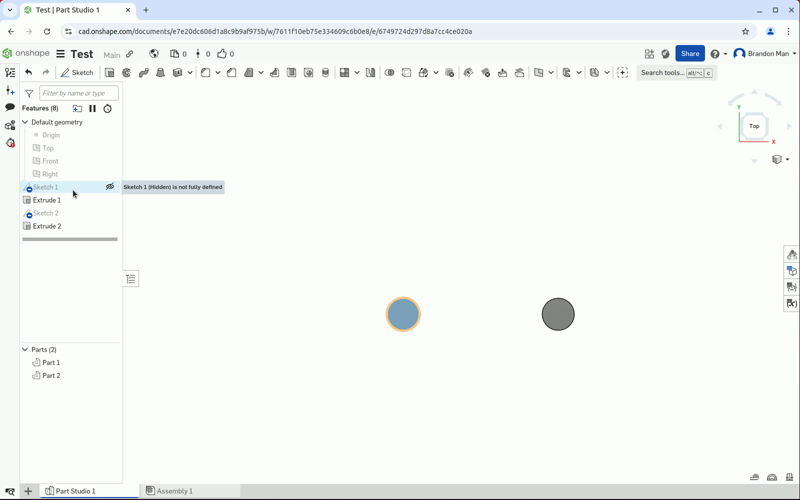
click(73, 189)
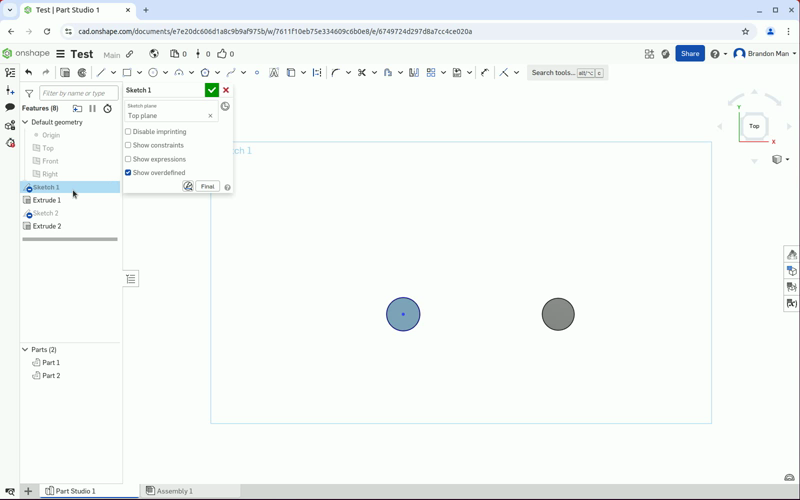
mouse_move(229, 92)
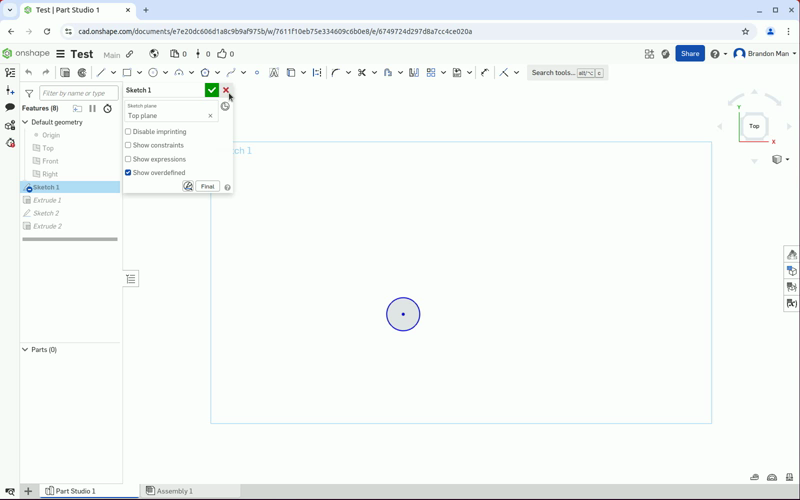
click(229, 92)
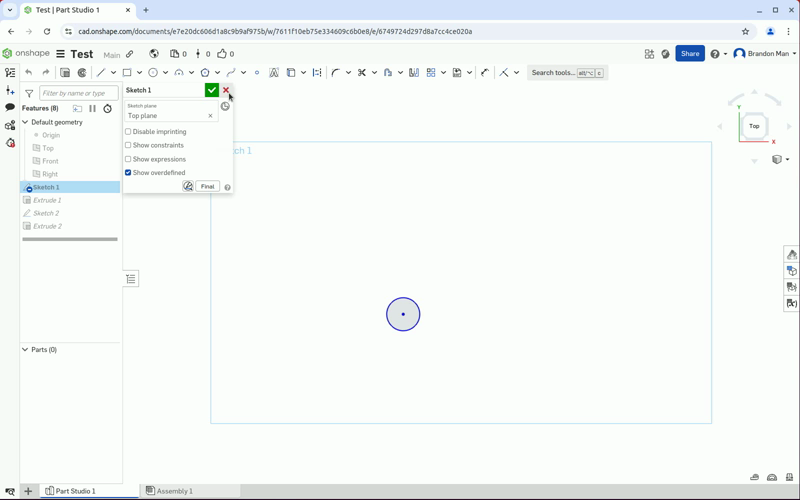
key(shift+s)
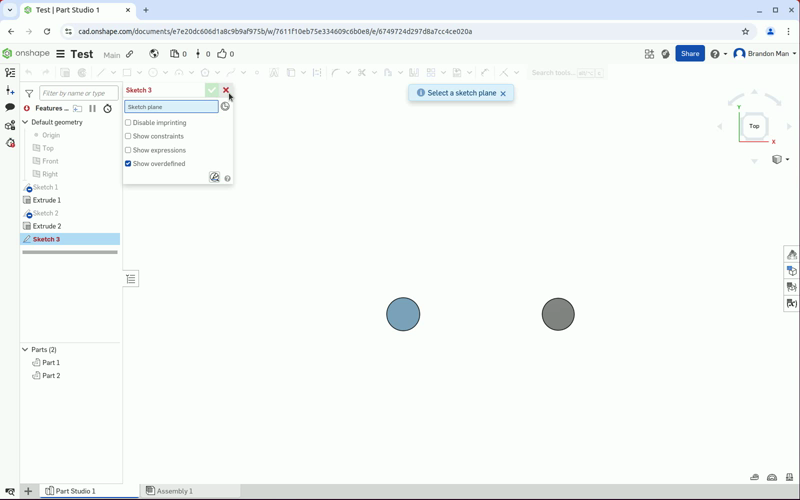
mouse_move(73, 150)
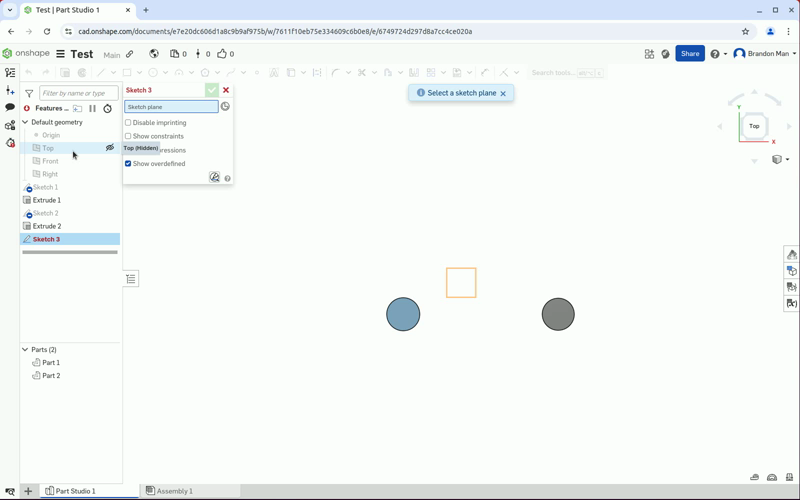
click(73, 150)
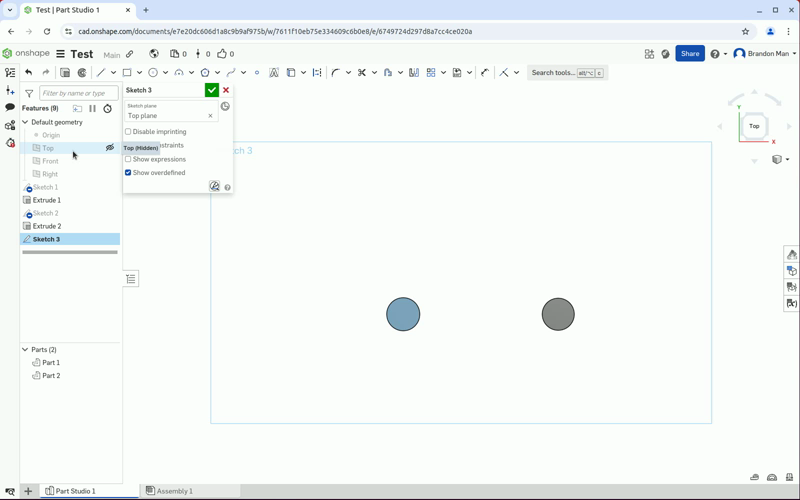
mouse_move(73, 352)
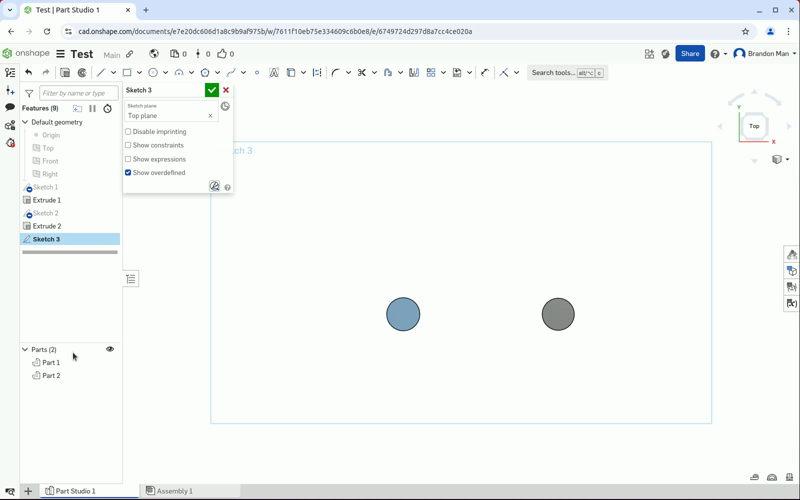
key(y)
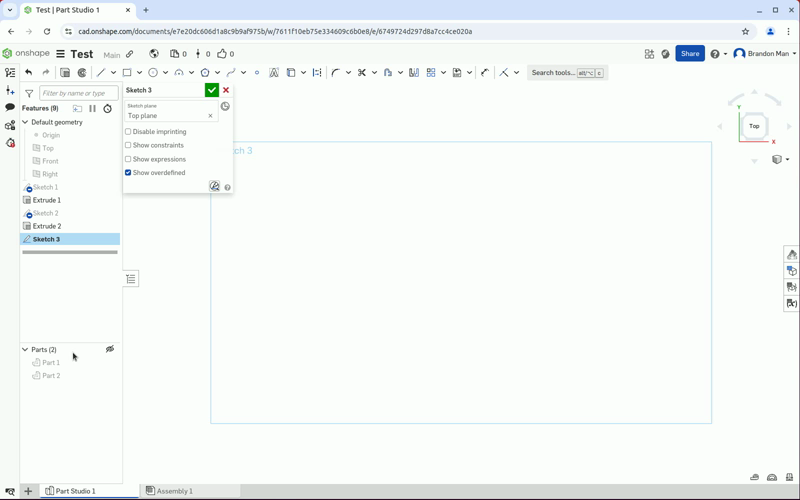
key(l)
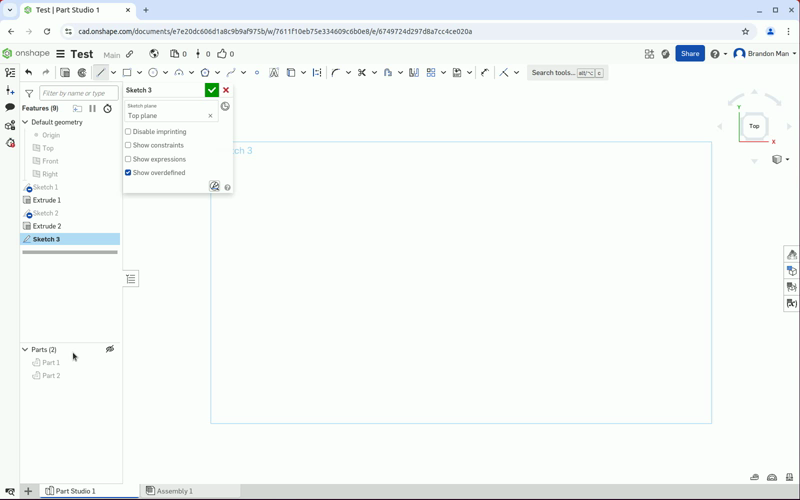
key_down(shift)
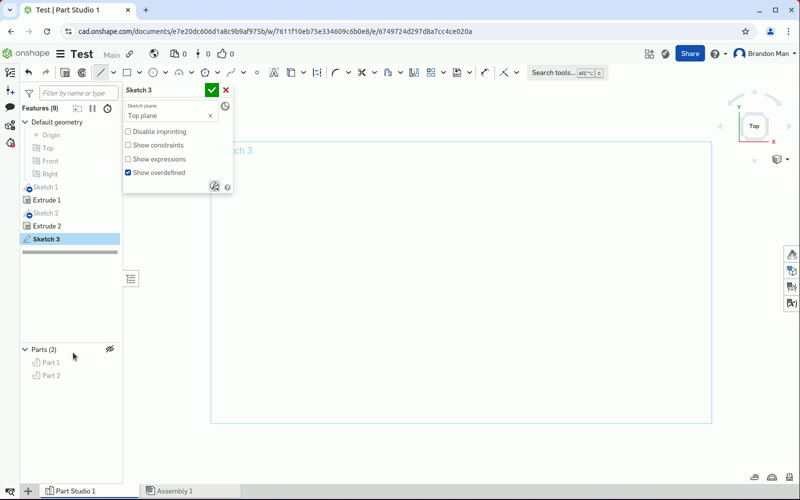
mouse_move(409, 327)
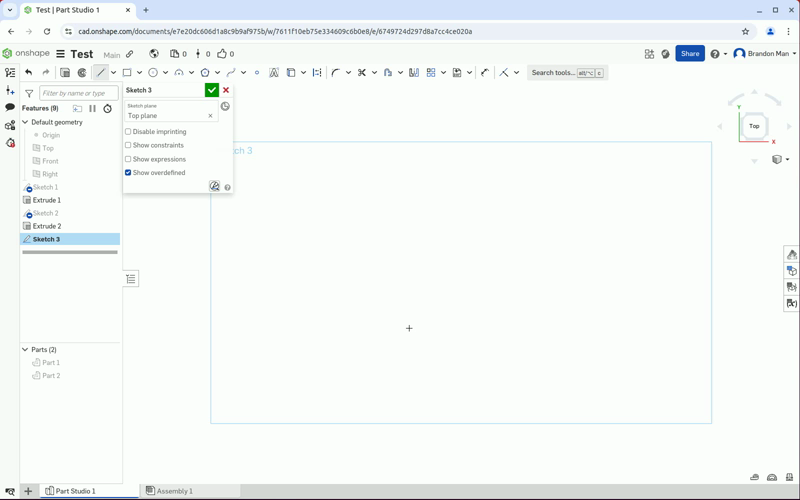
click(409, 327)
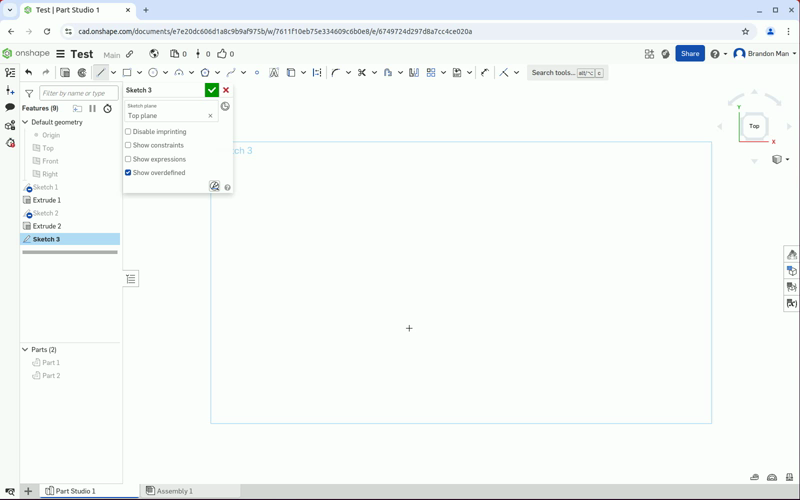
key_up(shift)
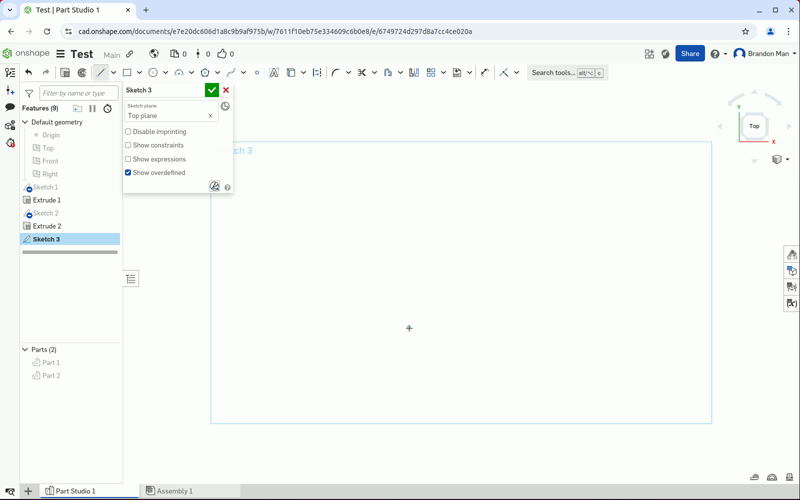
key_down(shift)
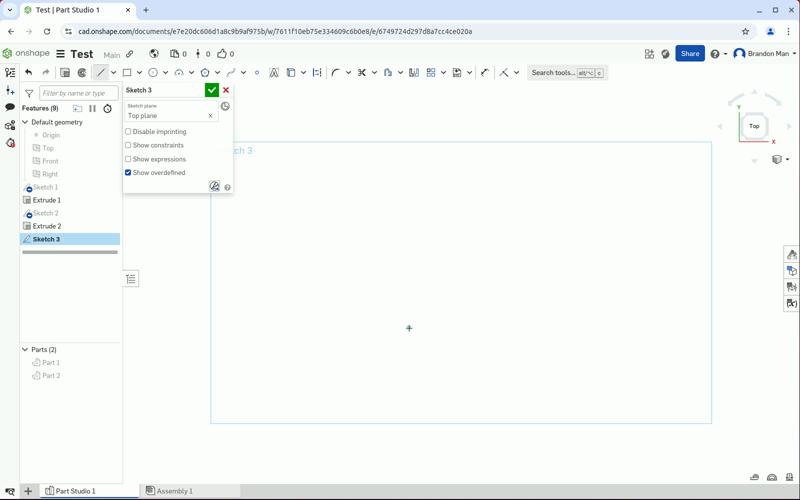
mouse_move(552, 327)
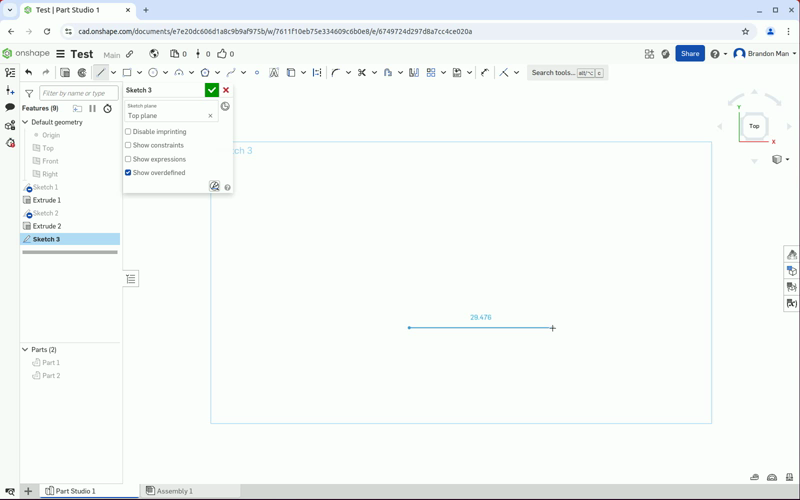
click(552, 327)
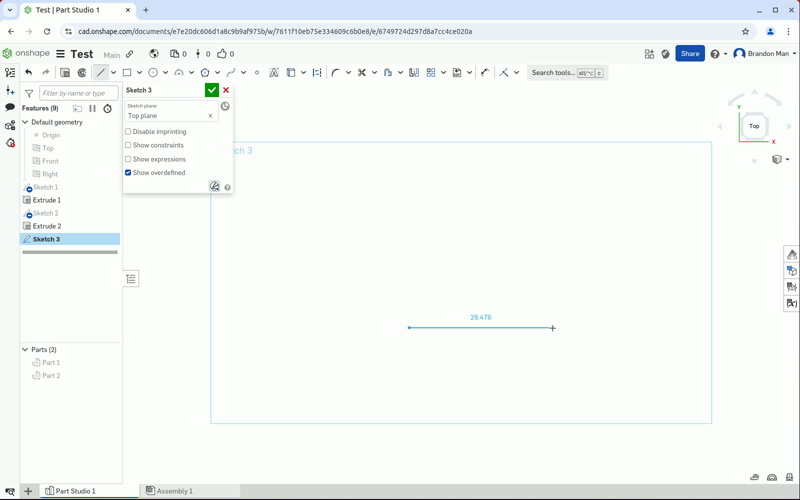
key_up(shift)
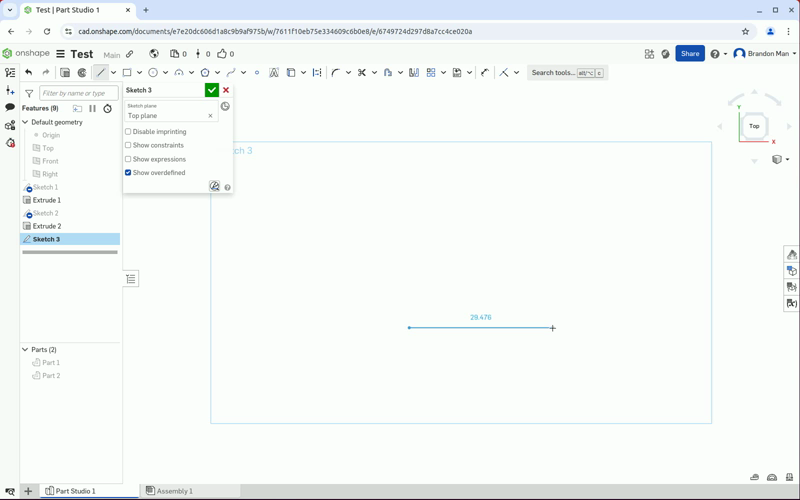
key_down(shift)
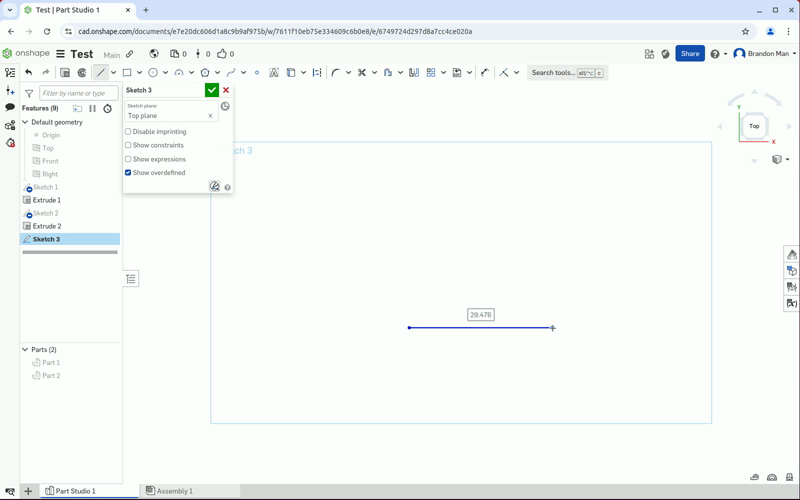
mouse_move(582, 327)
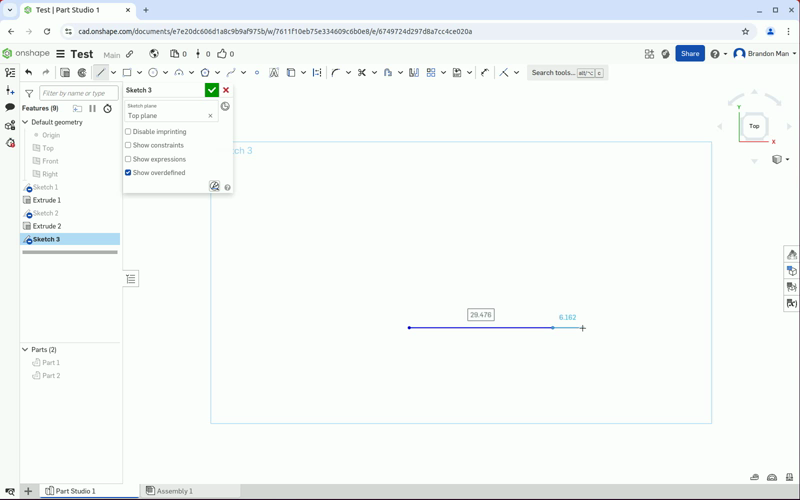
mouse_move(552, 301)
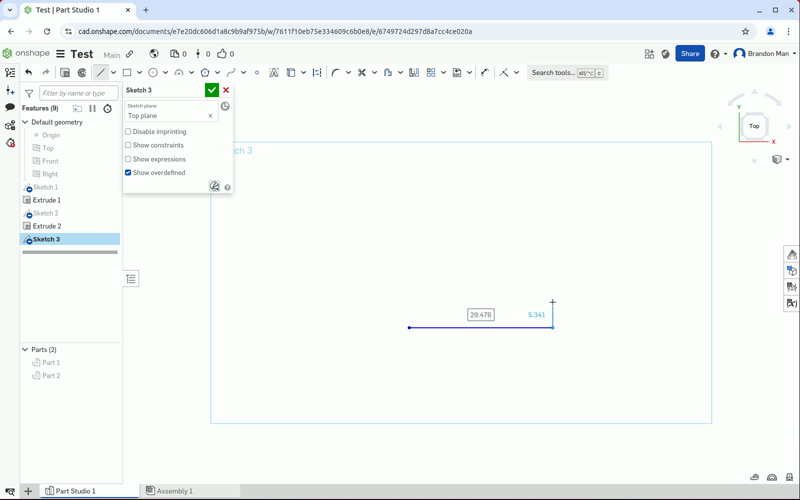
click(552, 301)
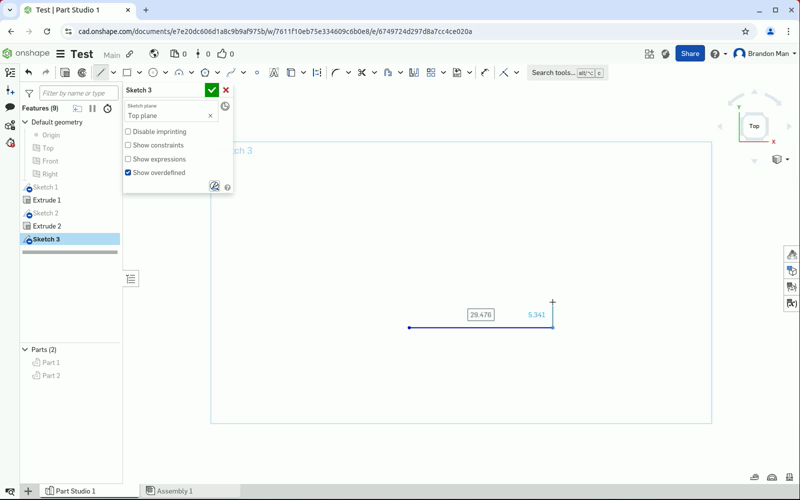
key_up(shift)
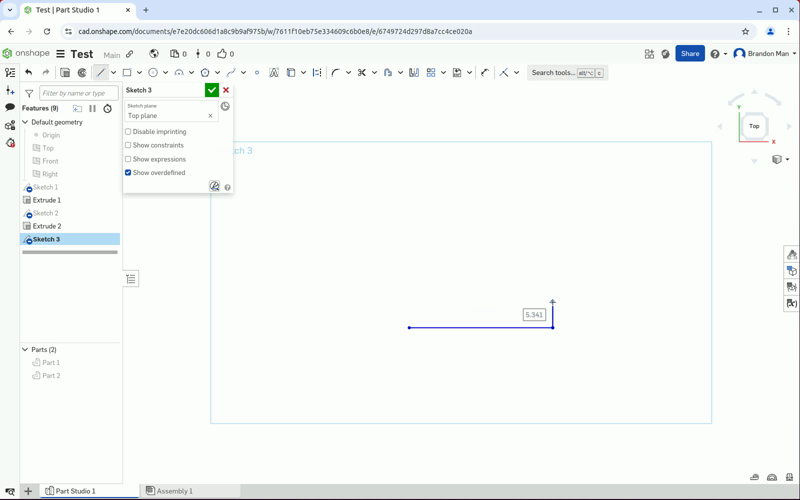
key_down(shift)
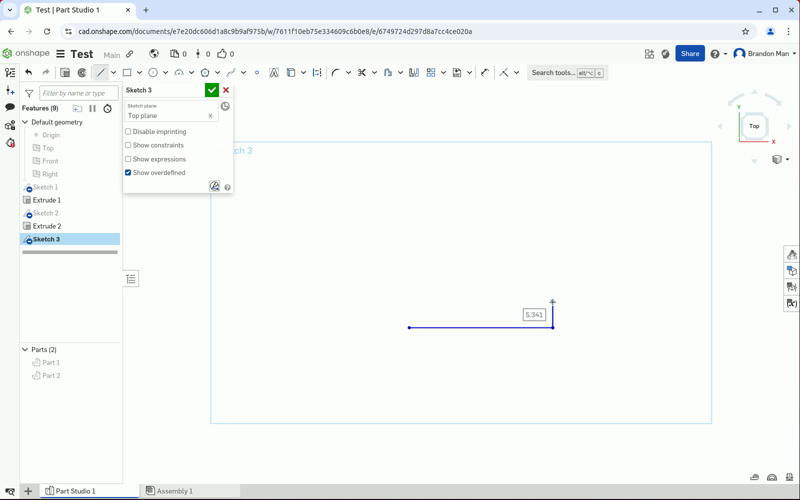
mouse_move(409, 301)
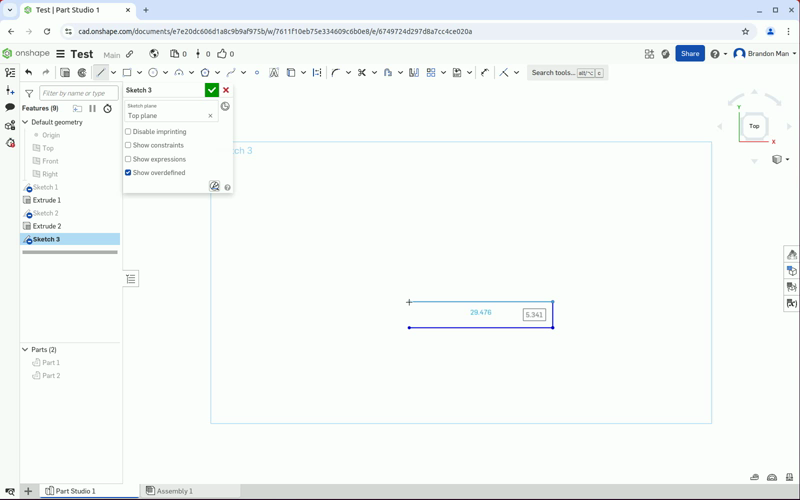
click(409, 301)
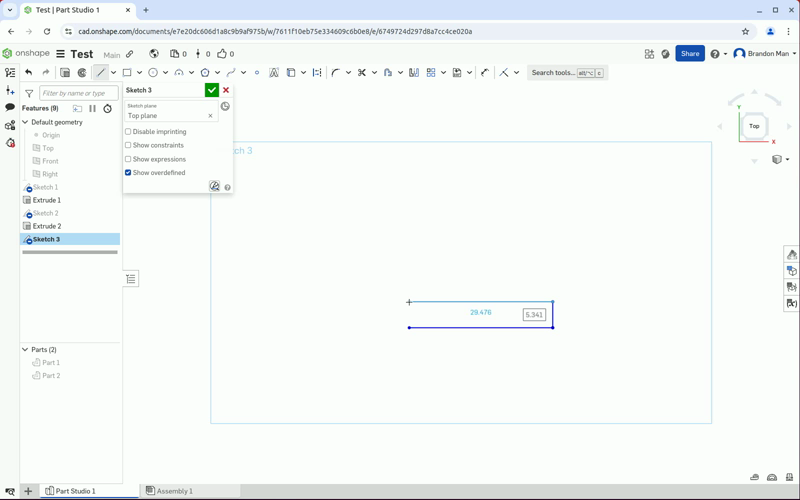
key_up(shift)
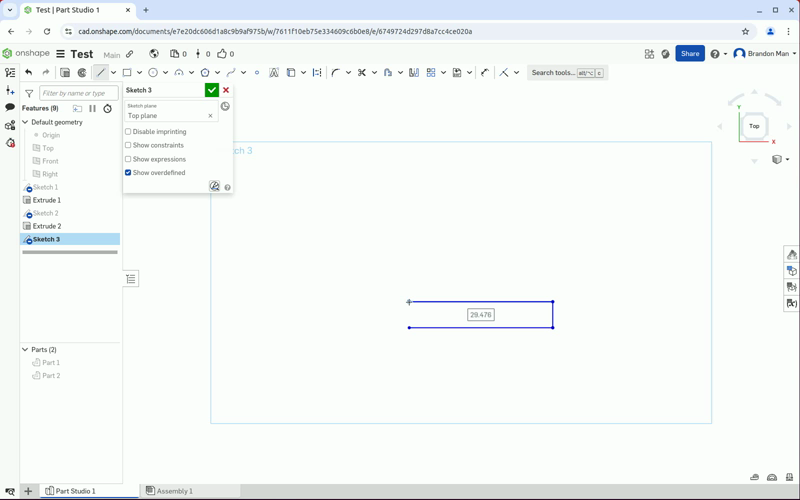
mouse_move(439, 301)
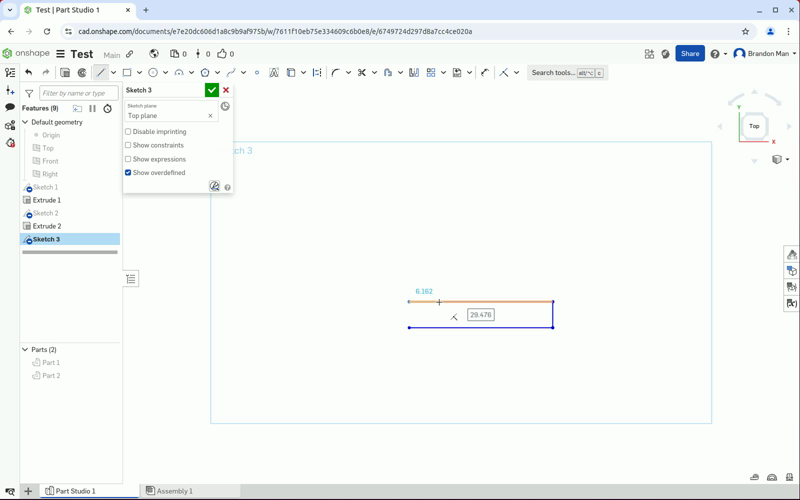
key_down(shift)
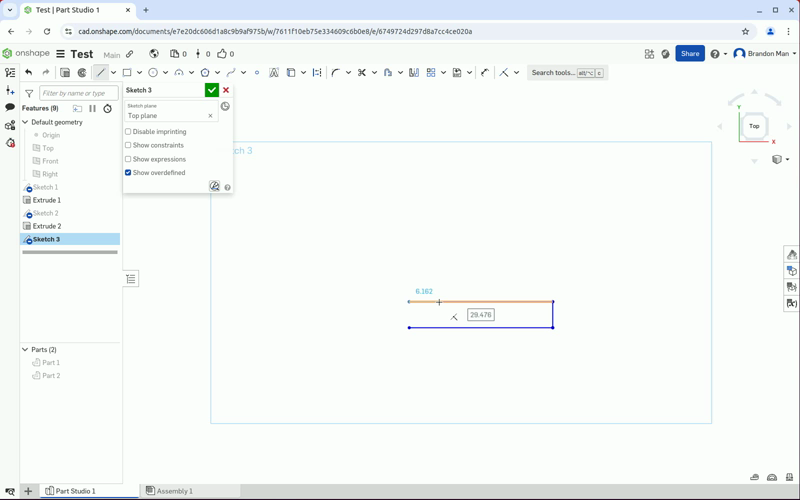
mouse_move(409, 327)
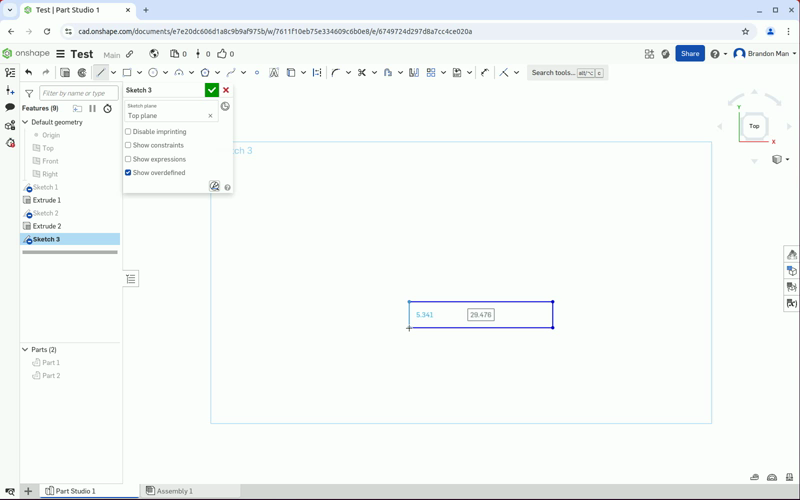
key_up(shift)
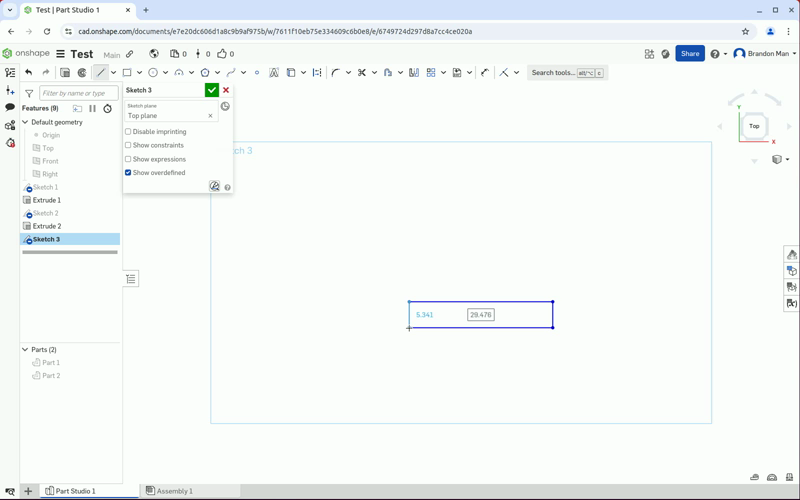
click(409, 327)
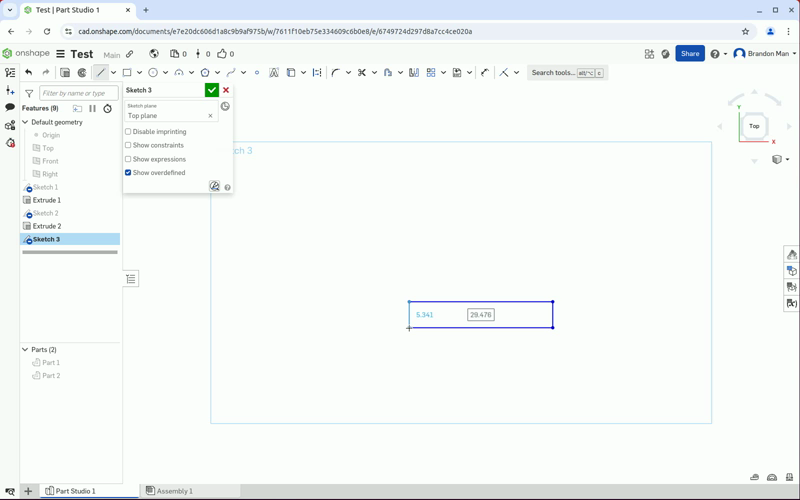
key(esc)
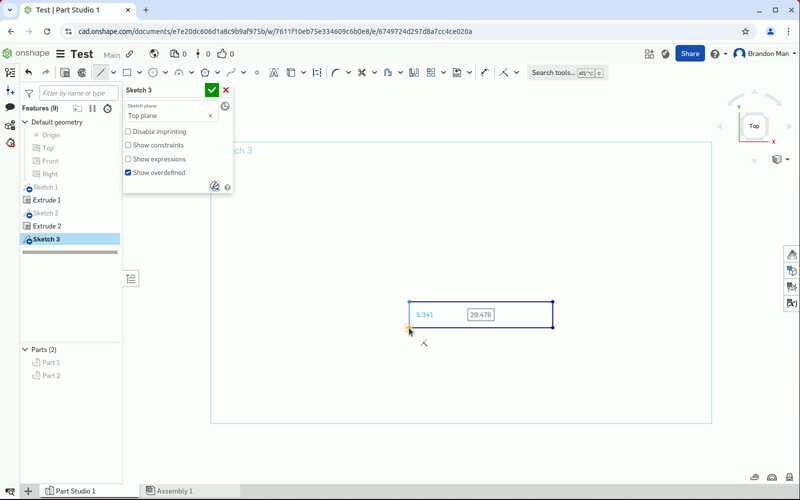
mouse_move(446, 316)
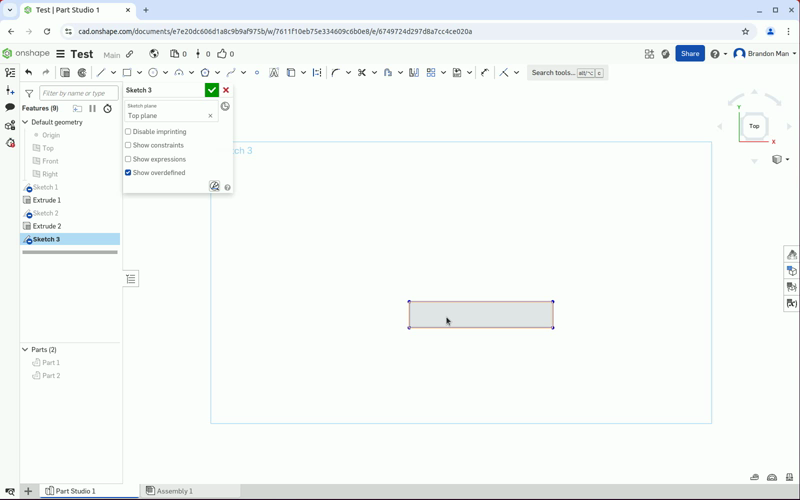
click(446, 316)
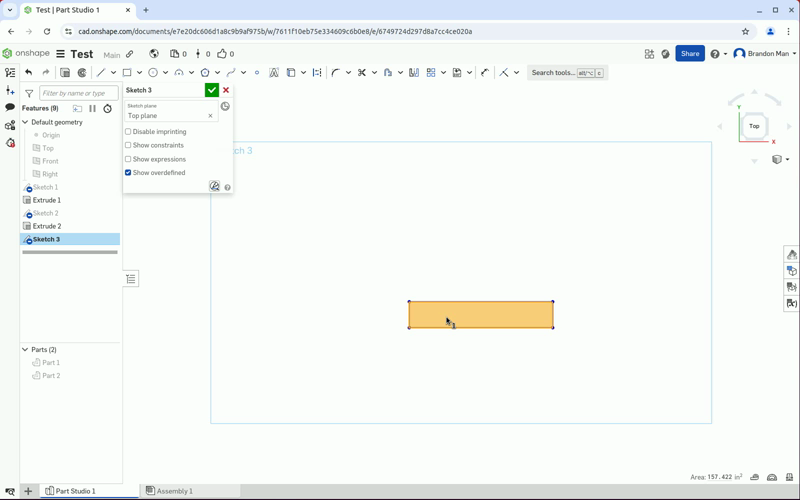
mouse_move(73, 352)
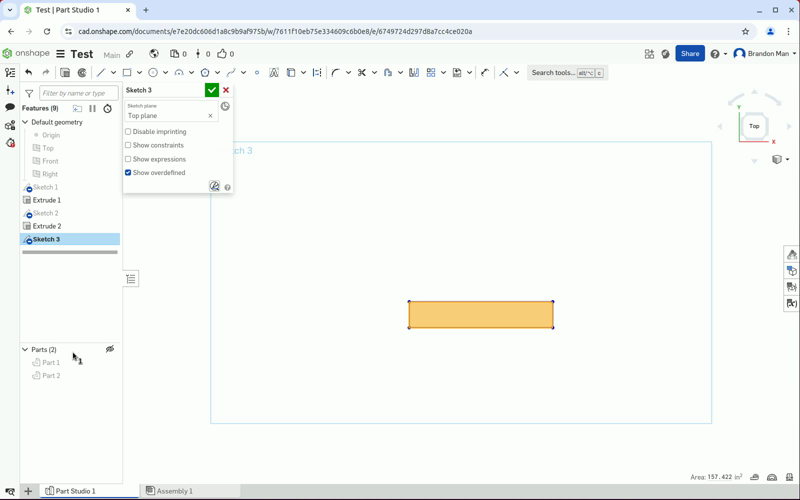
key(shift+y)
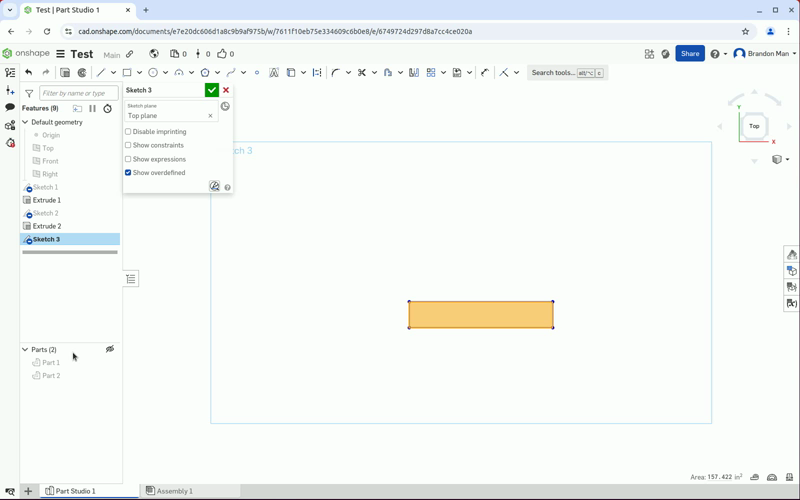
key(shift+e)
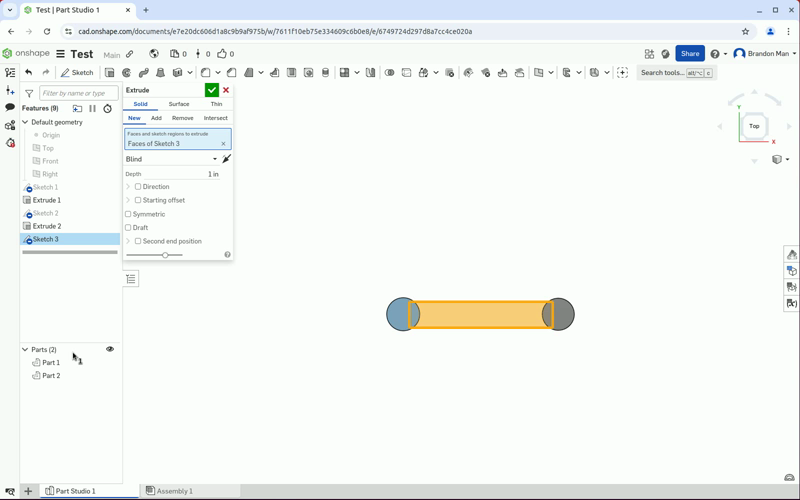
mouse_move(143, 106)
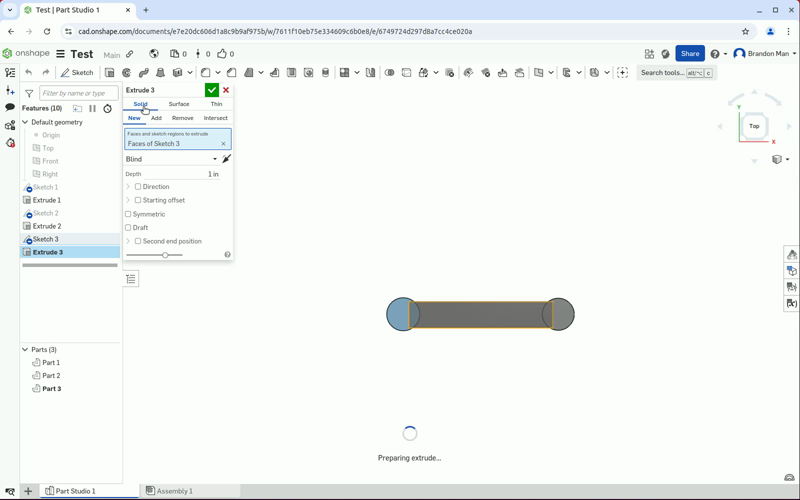
click(143, 106)
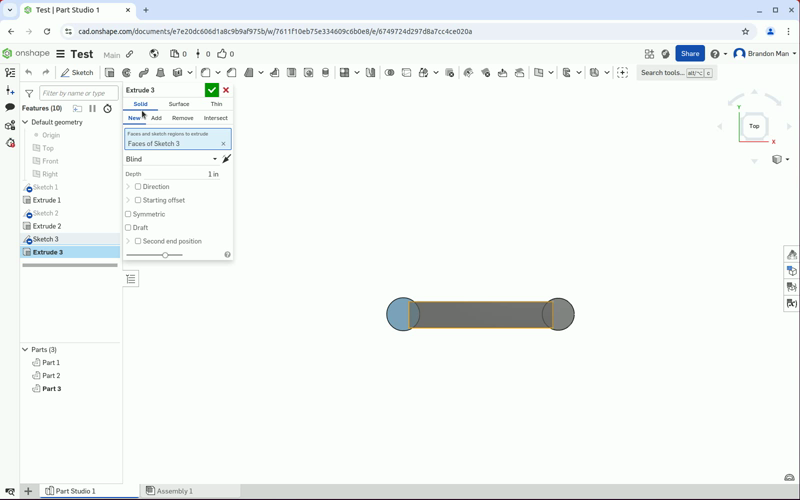
mouse_move(137, 120)
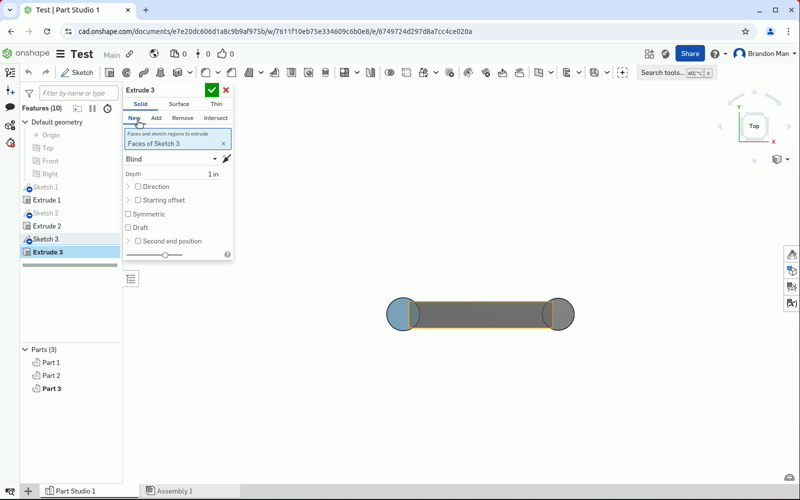
click(137, 120)
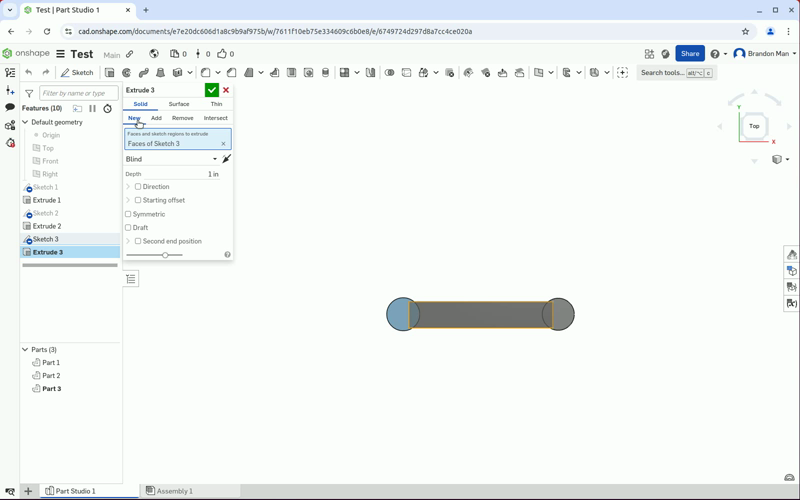
key(tab, 4)
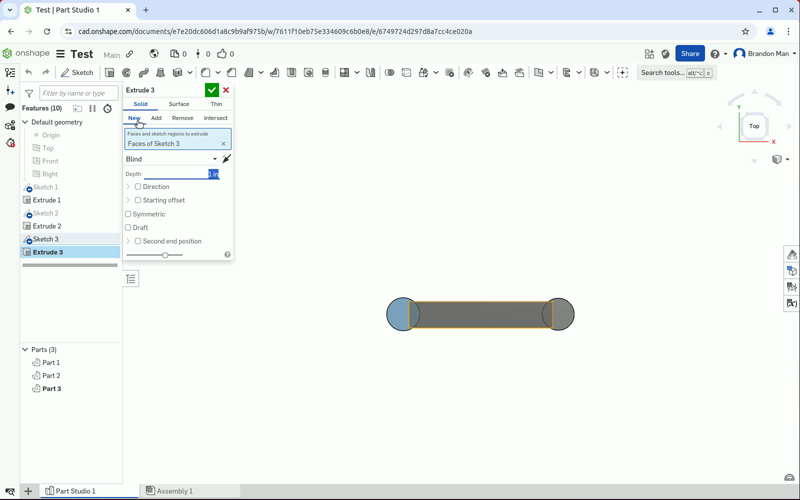
text(6.499)
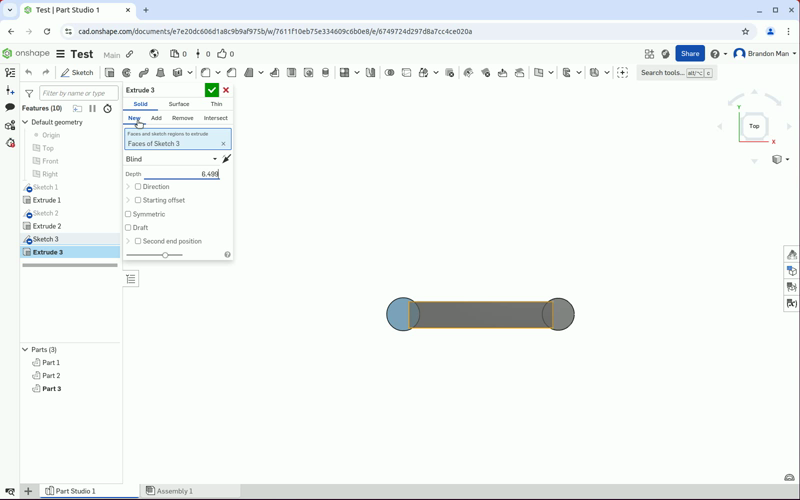
key(enter)
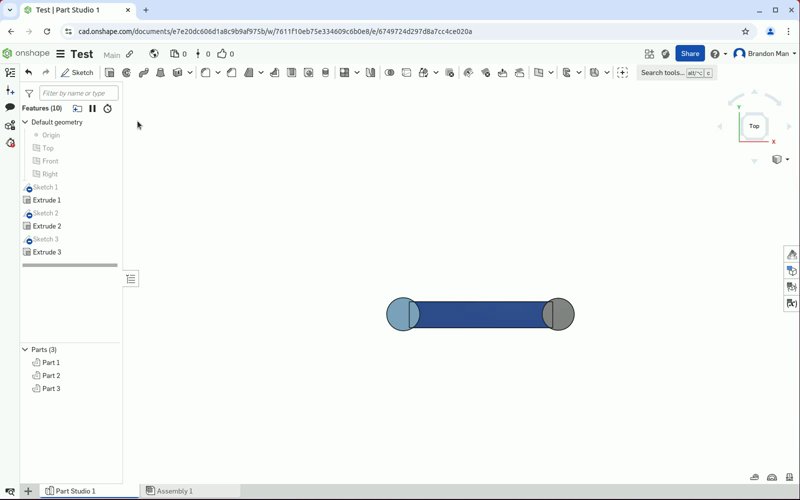
key(shift+h)
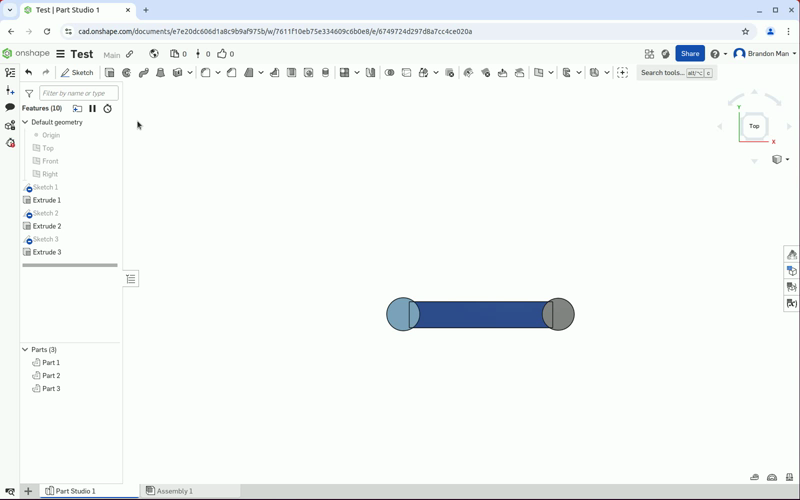
key(shift+h)
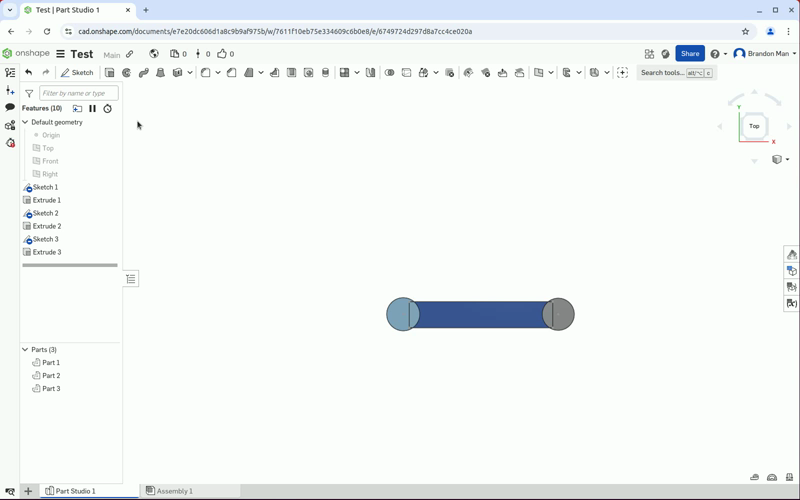
key(shift+7)
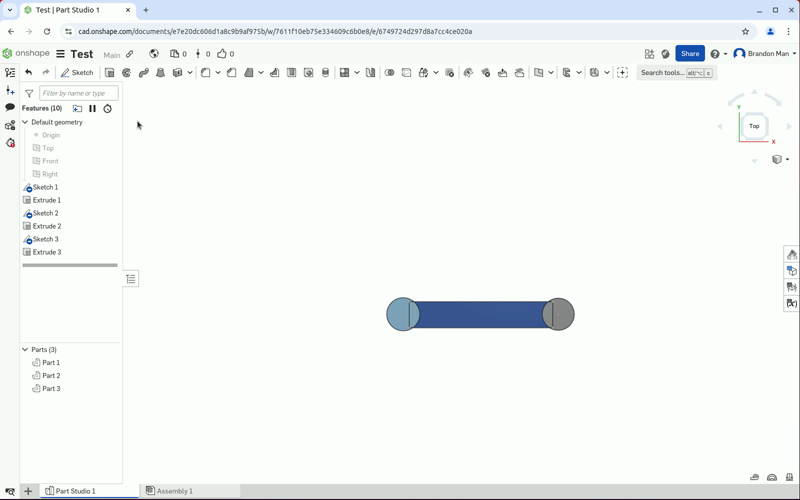
key(up, 3)
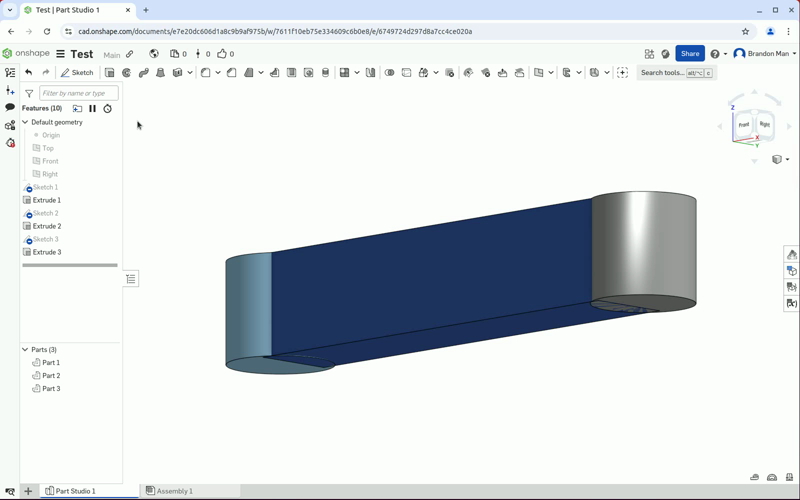
key(left, 3)
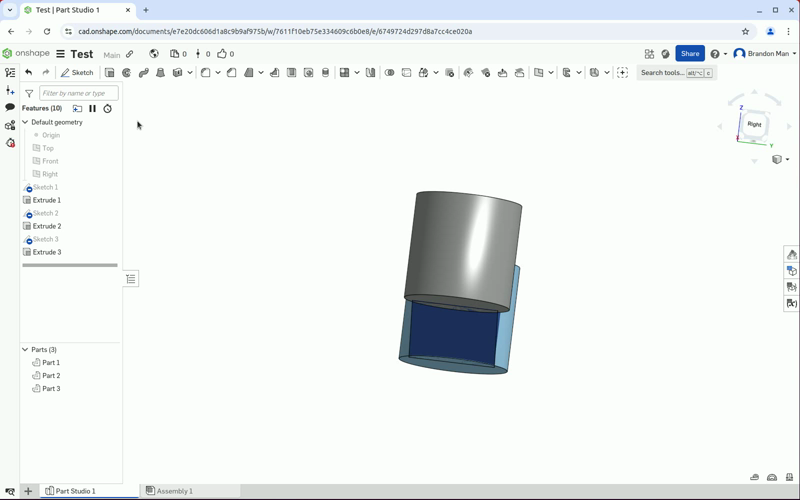
key(right, 3)
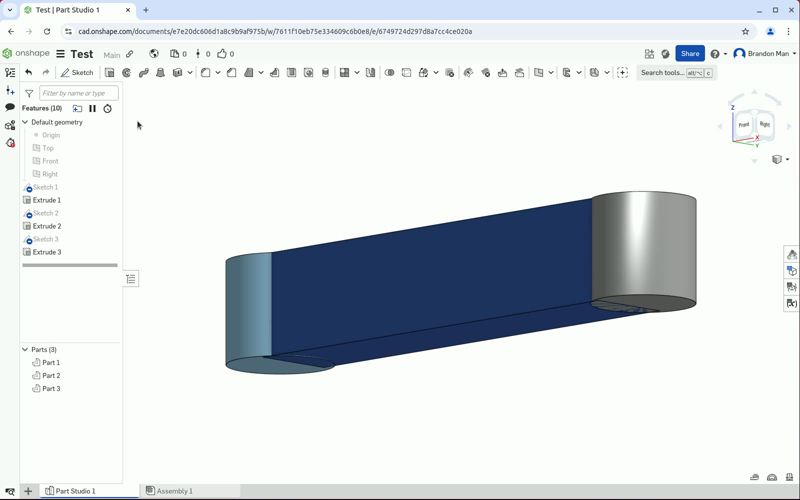
key(down, 3)
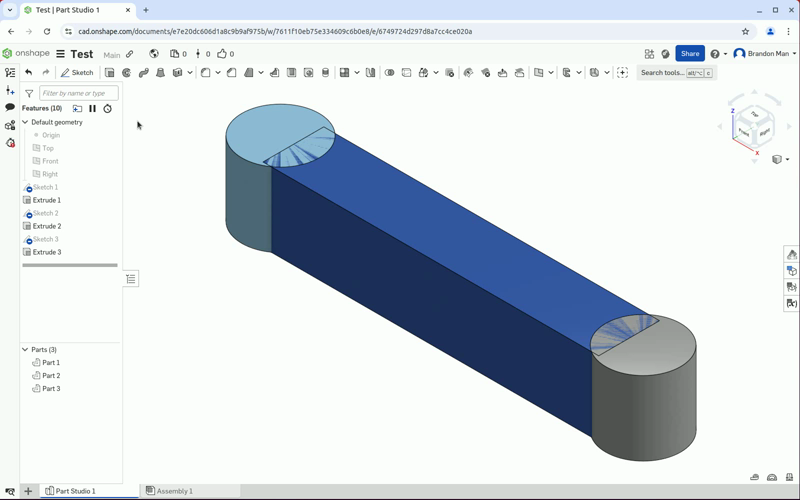
mouse_move(73, 189)
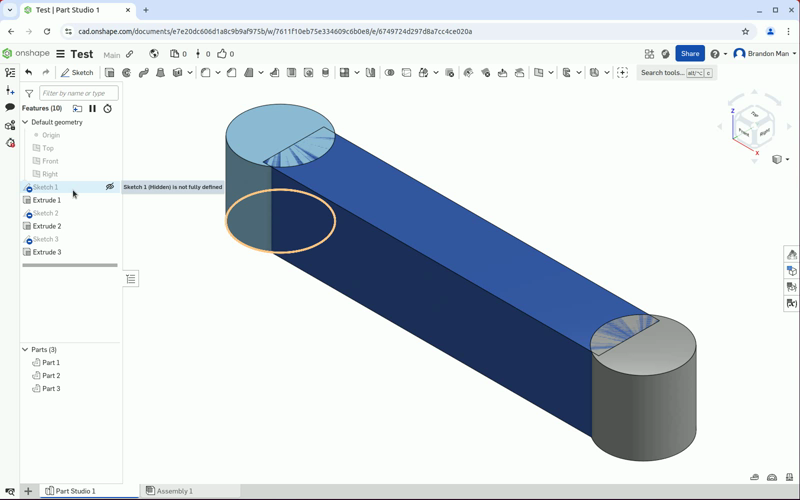
click(73, 189)